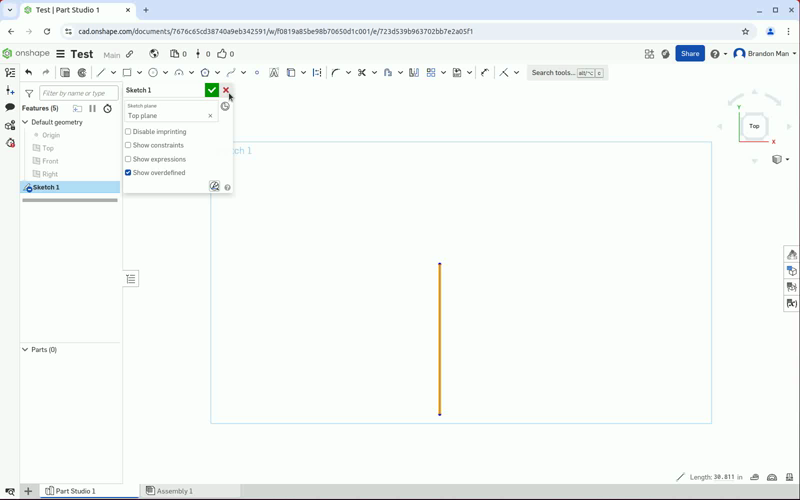
key(shift+h)
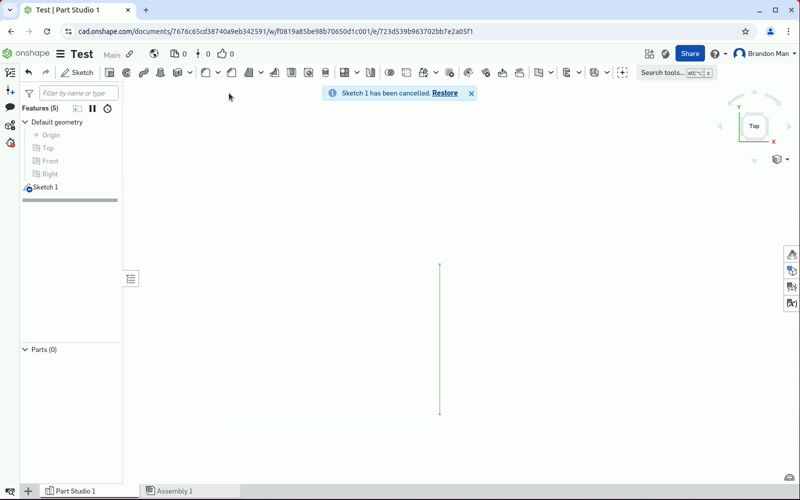
key(shift+s)
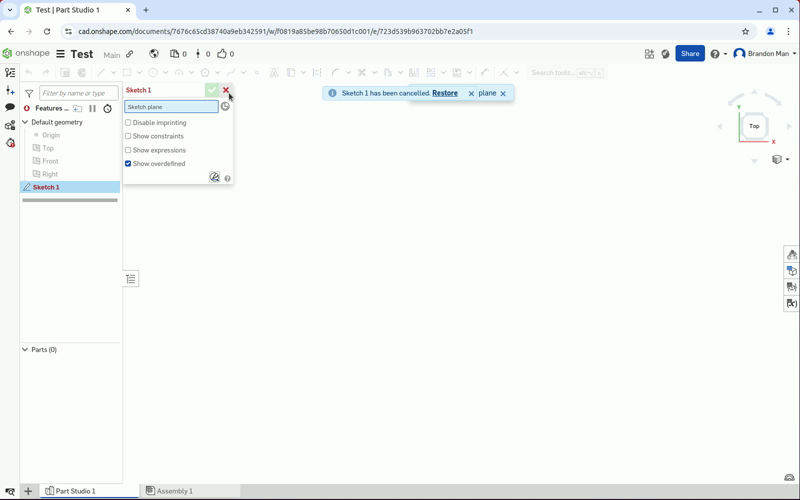
mouse_move(73, 150)
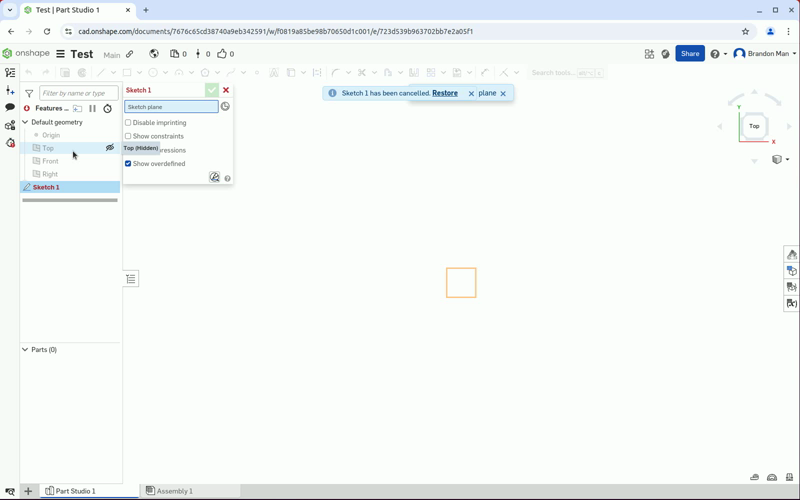
click(73, 150)
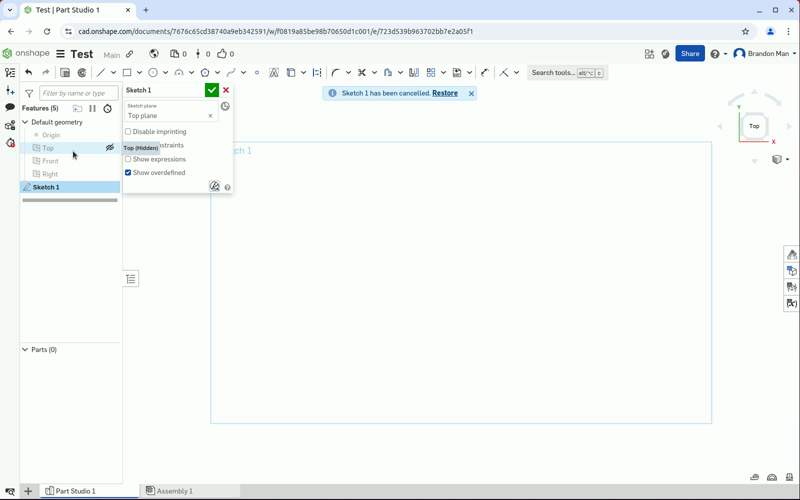
mouse_move(73, 352)
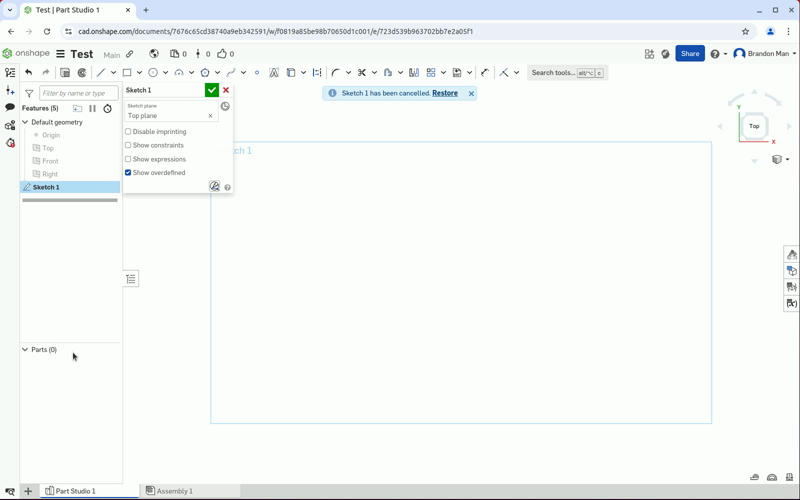
key(y)
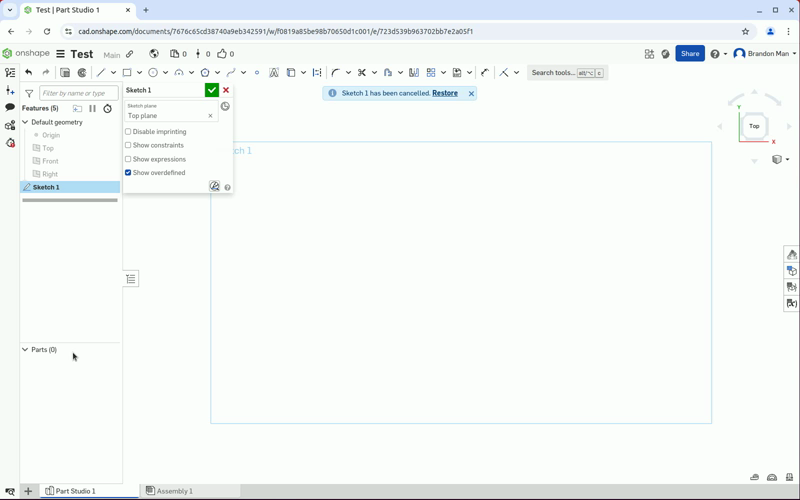
key(c)
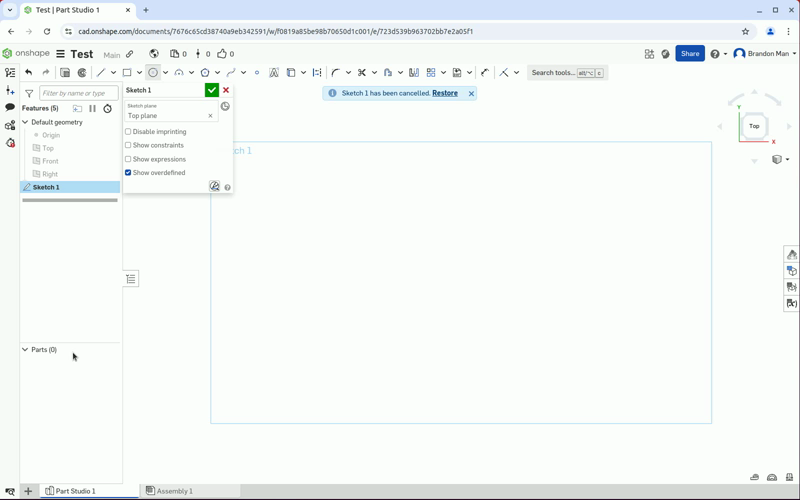
key_down(shift)
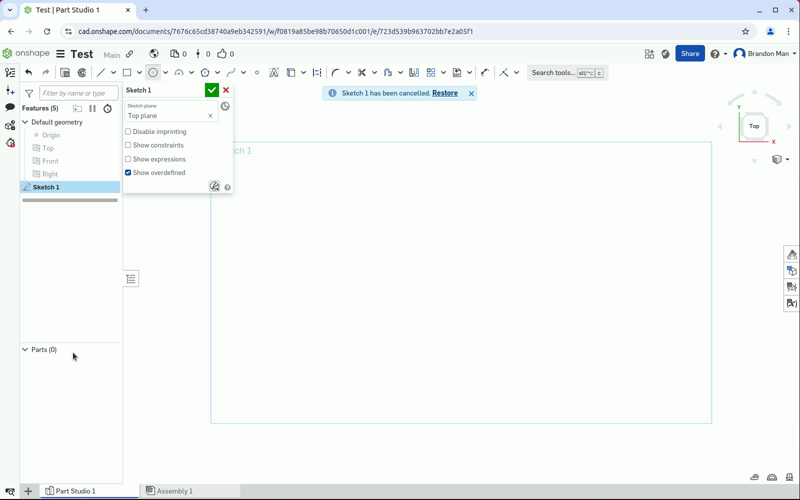
mouse_move(461, 282)
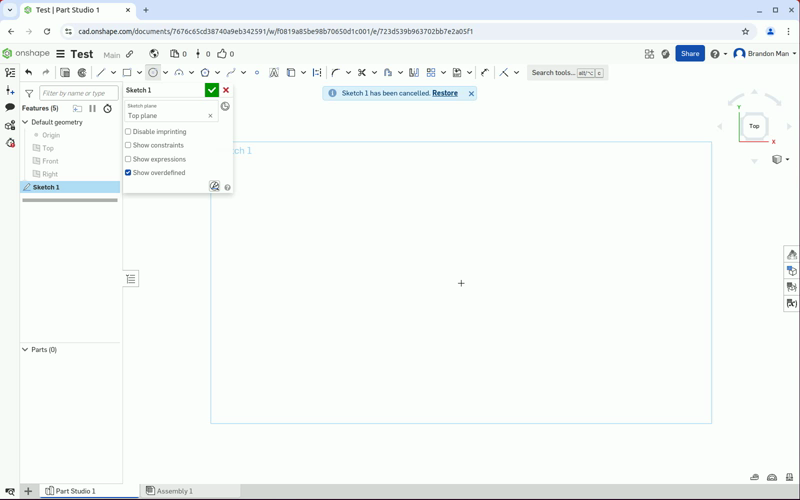
click(461, 282)
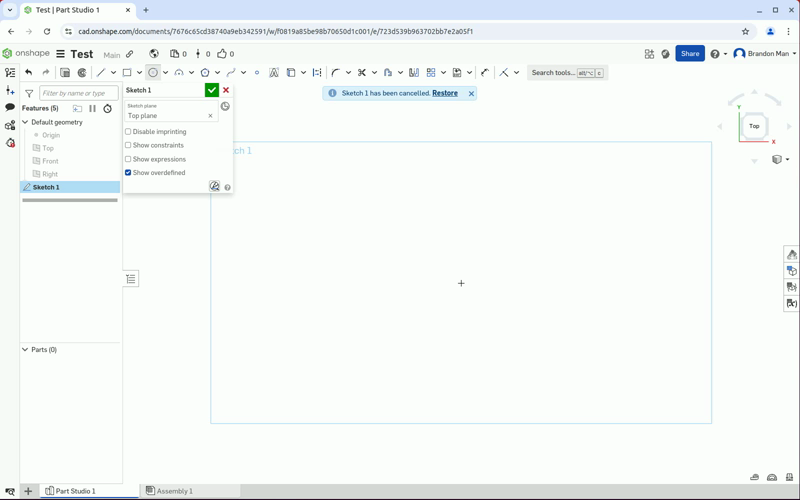
key_up(shift)
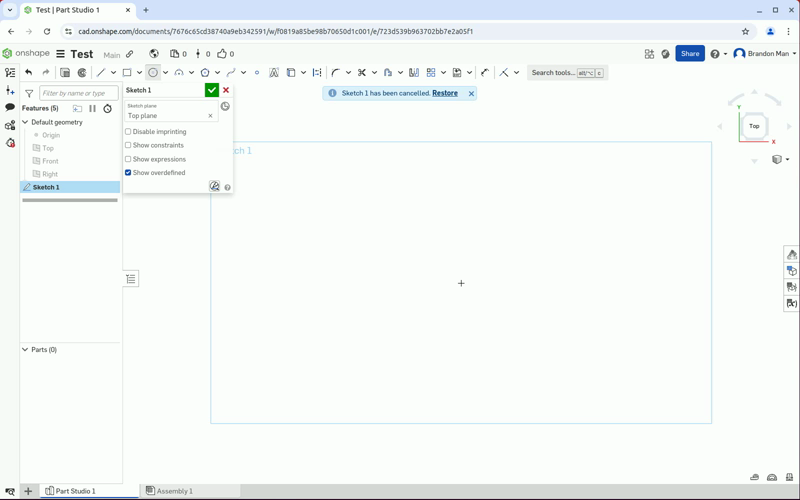
mouse_move(565, 282)
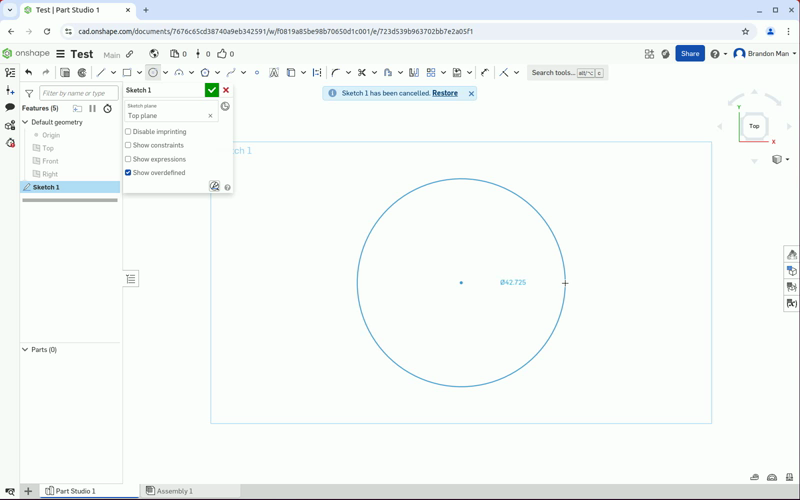
click(565, 282)
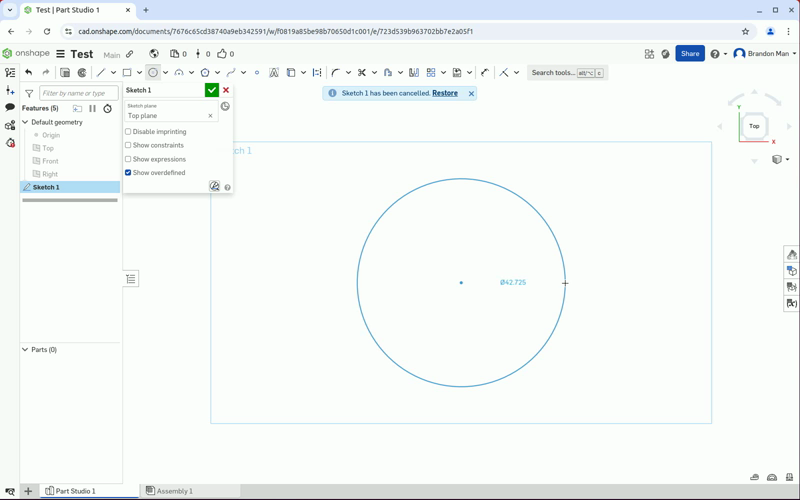
key(esc)
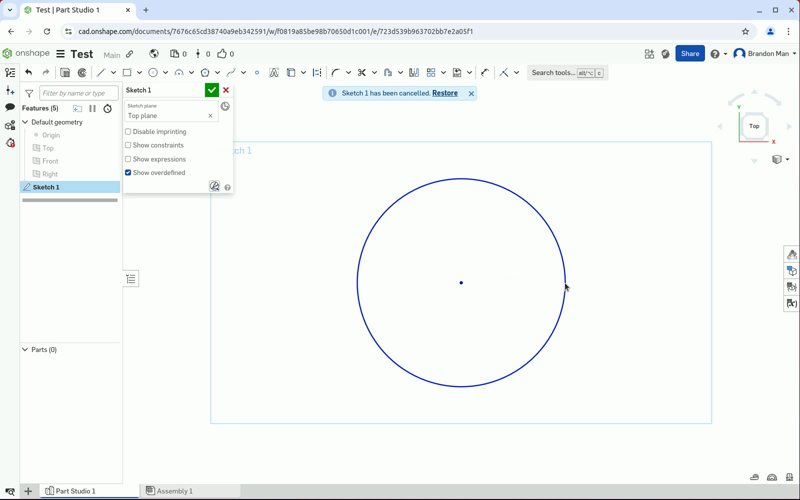
mouse_move(446, 329)
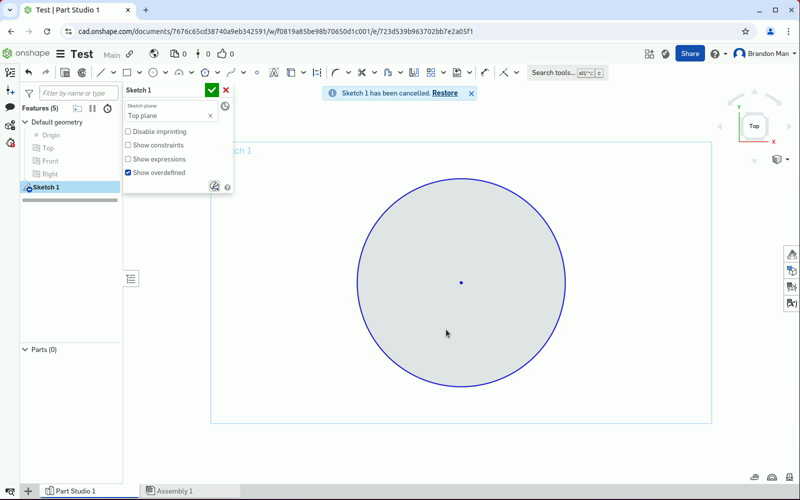
click(446, 329)
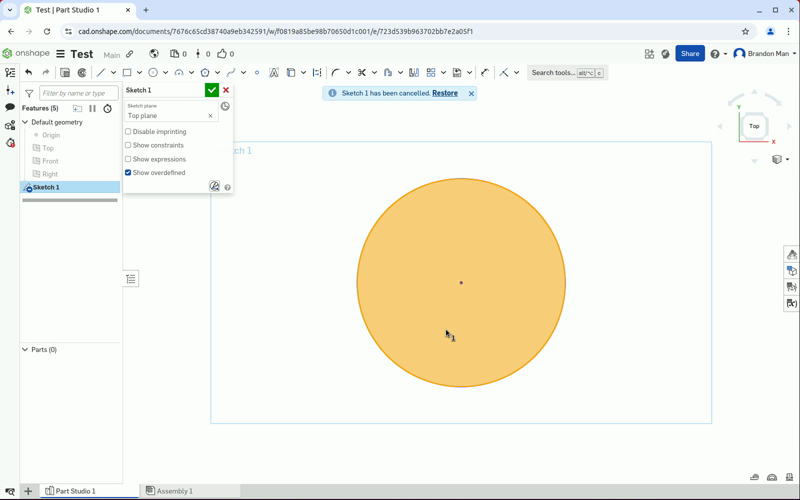
mouse_move(73, 352)
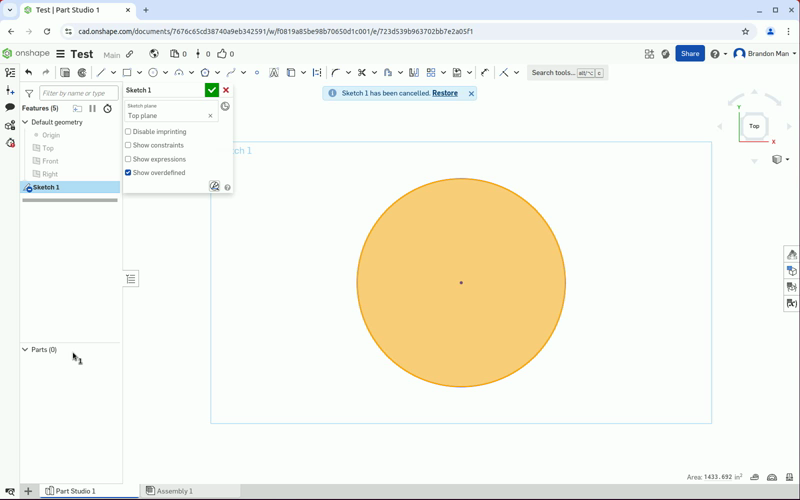
key(shift+y)
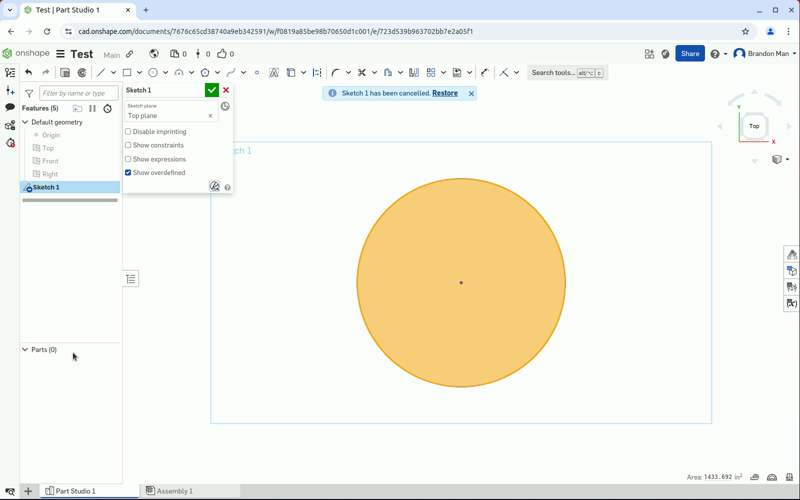
key(shift+e)
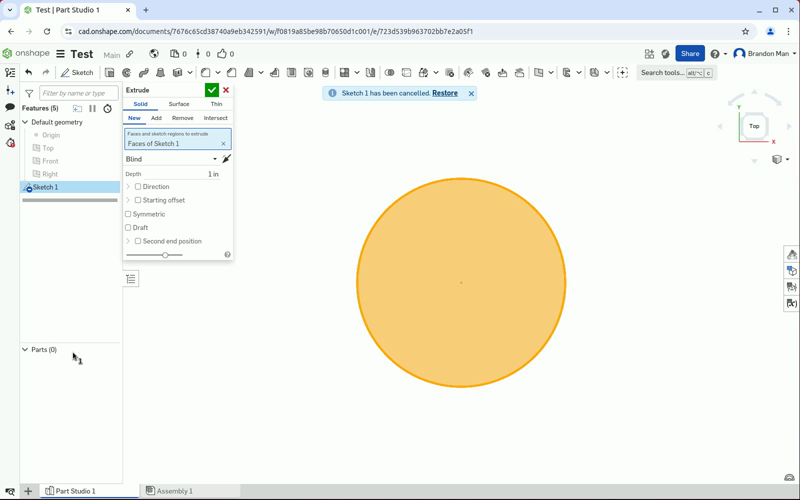
mouse_move(143, 106)
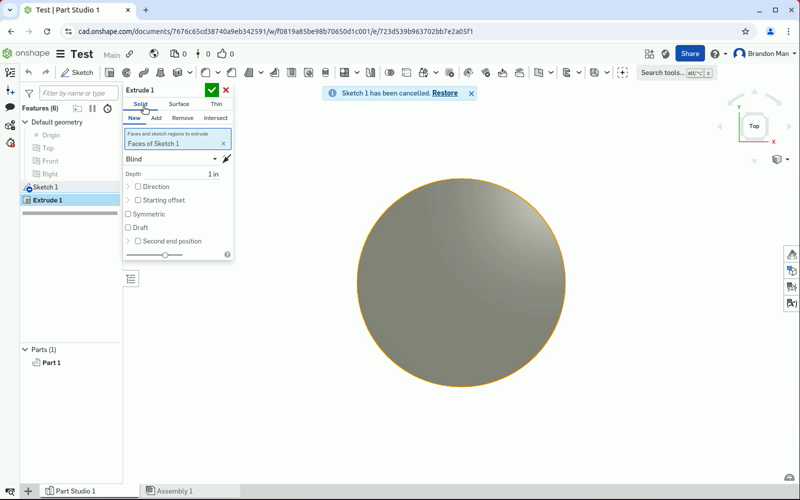
click(143, 106)
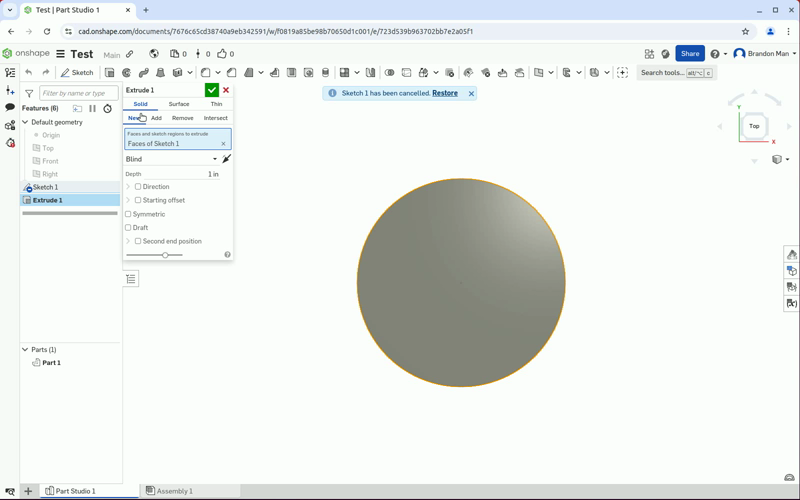
mouse_move(137, 120)
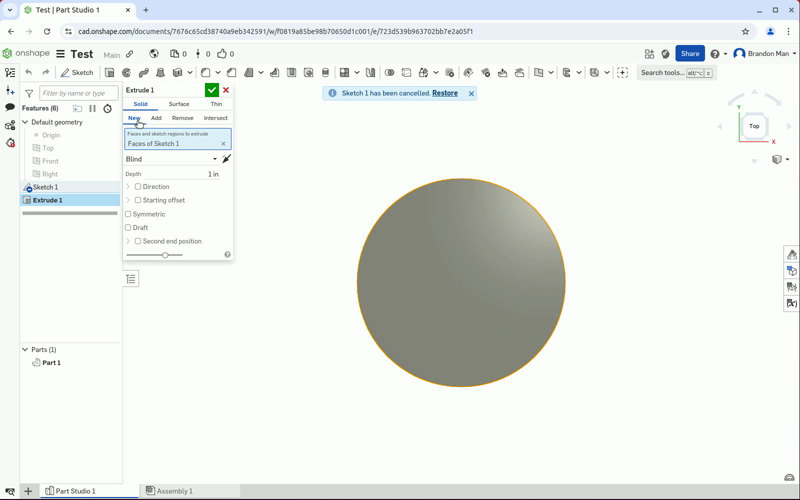
click(137, 120)
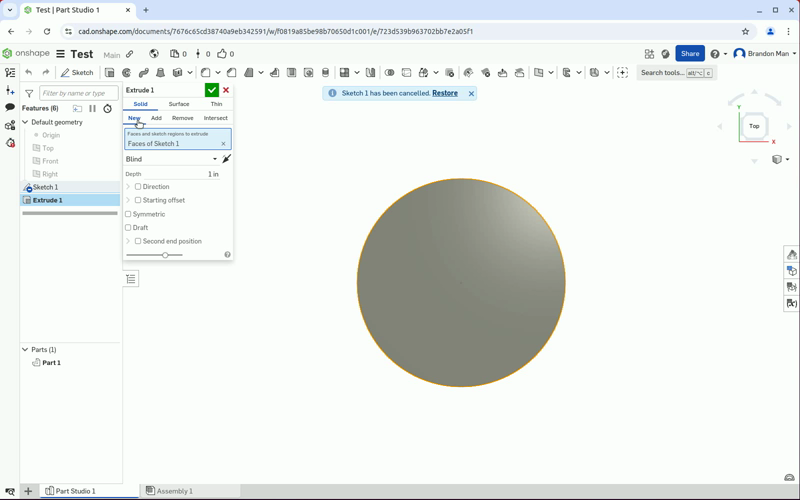
key(tab, 4)
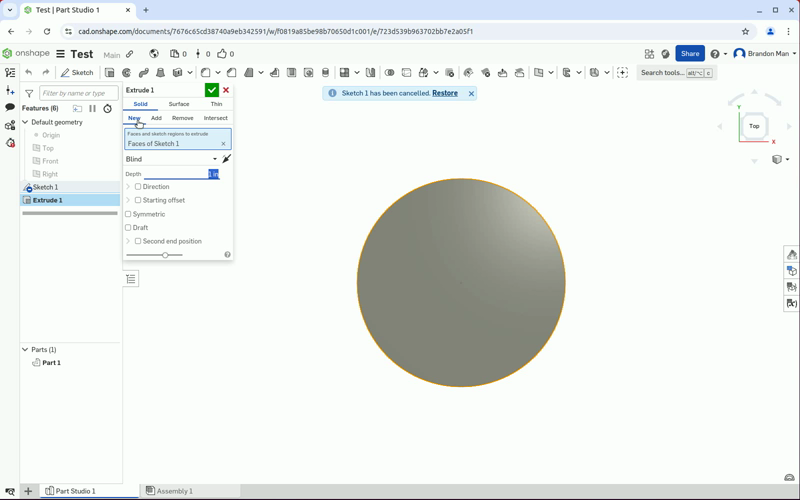
text(11.795)
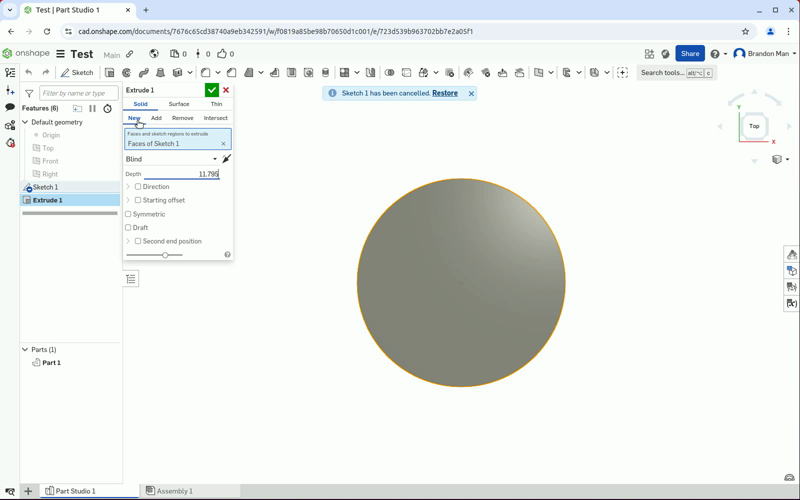
key(enter)
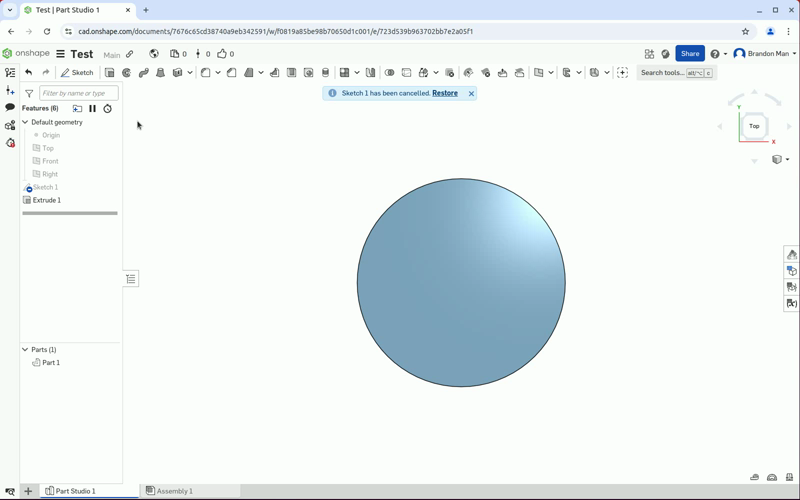
key(shift+h)
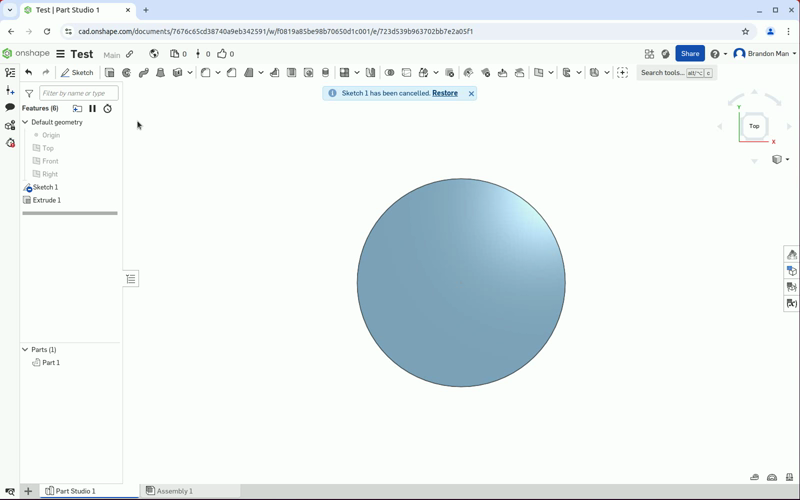
key(shift+h)
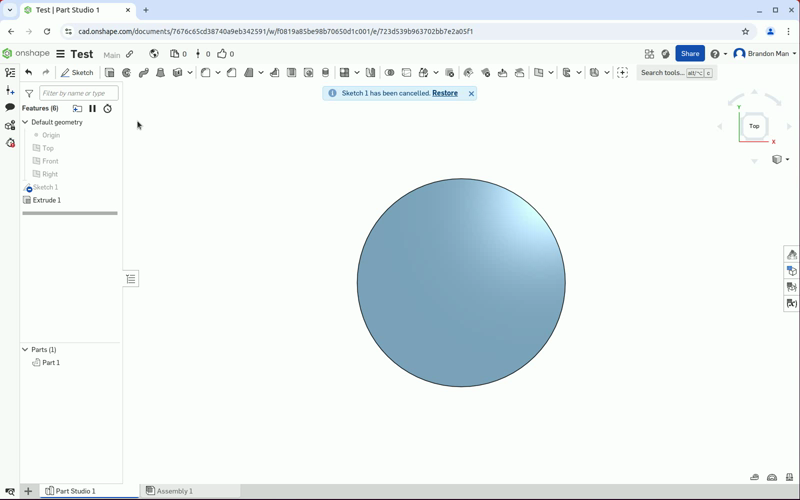
mouse_move(73, 189)
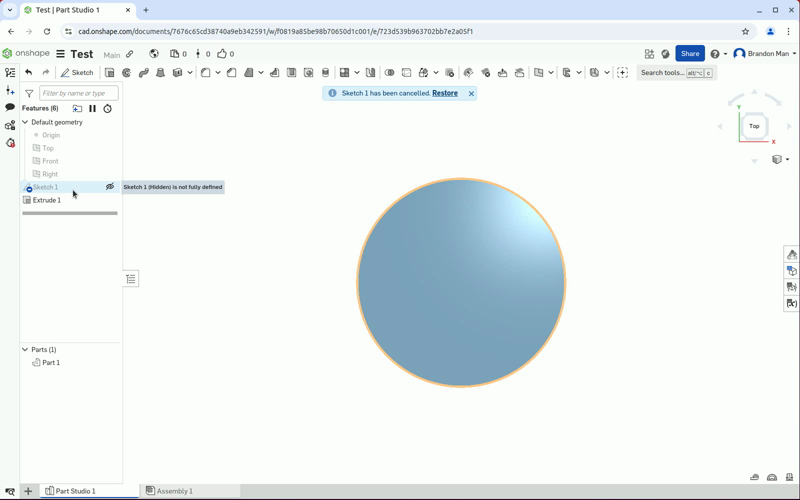
click(73, 189)
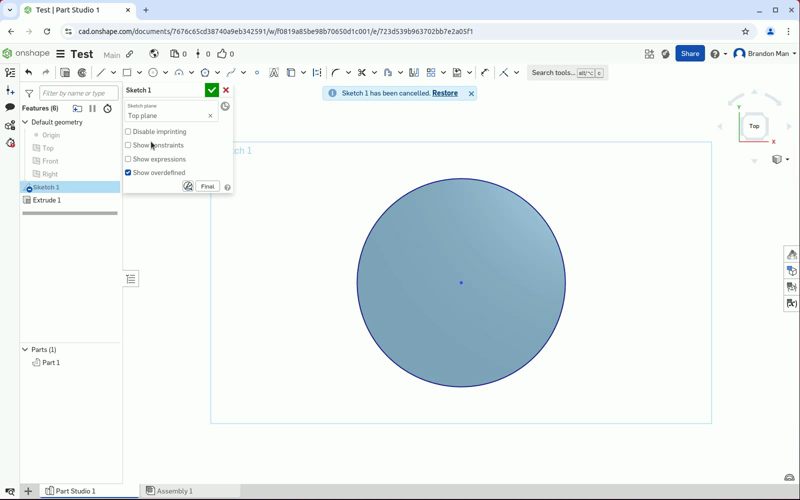
mouse_move(229, 92)
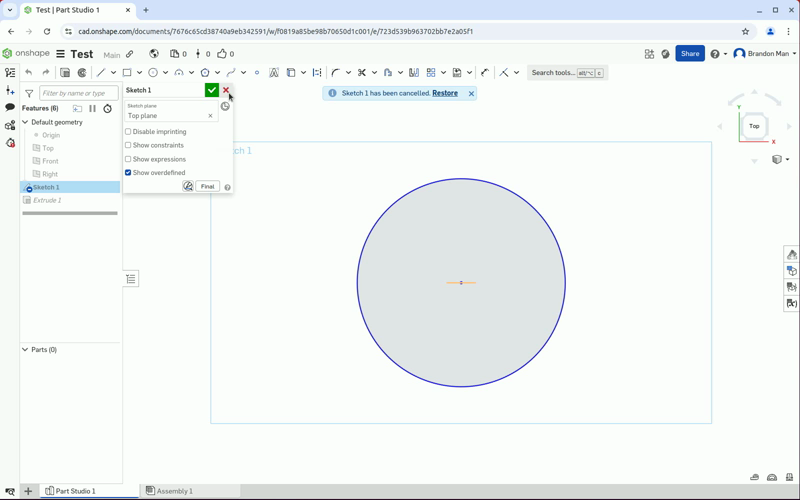
click(229, 92)
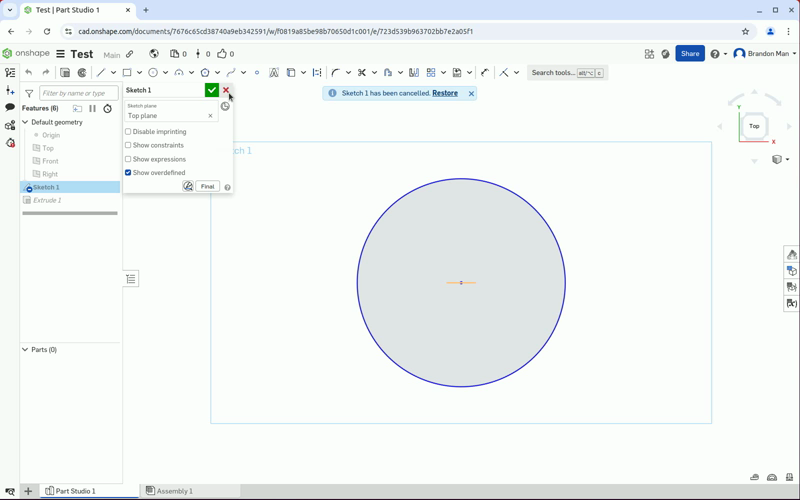
key(shift+s)
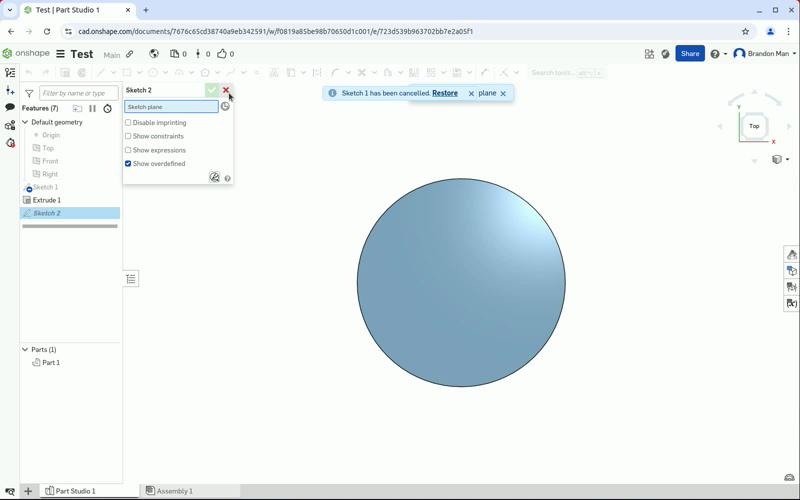
mouse_move(73, 150)
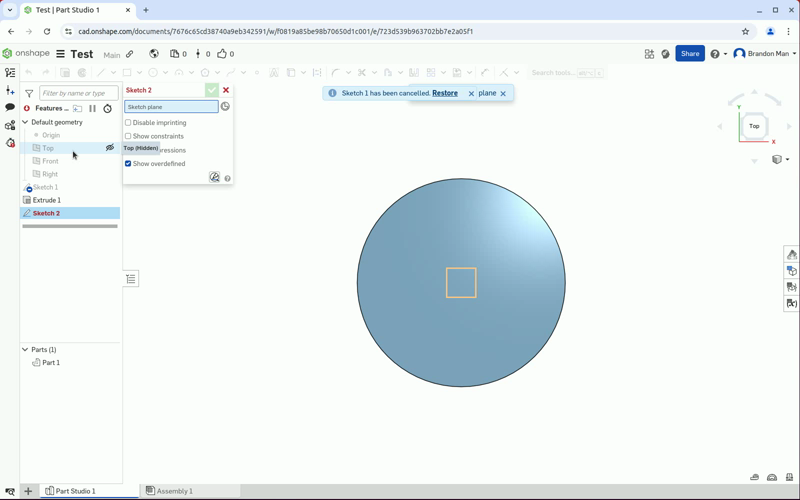
click(73, 150)
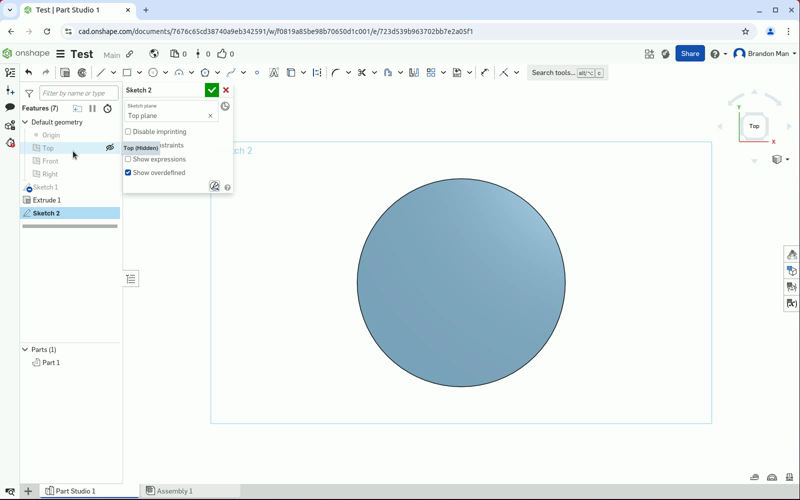
mouse_move(73, 352)
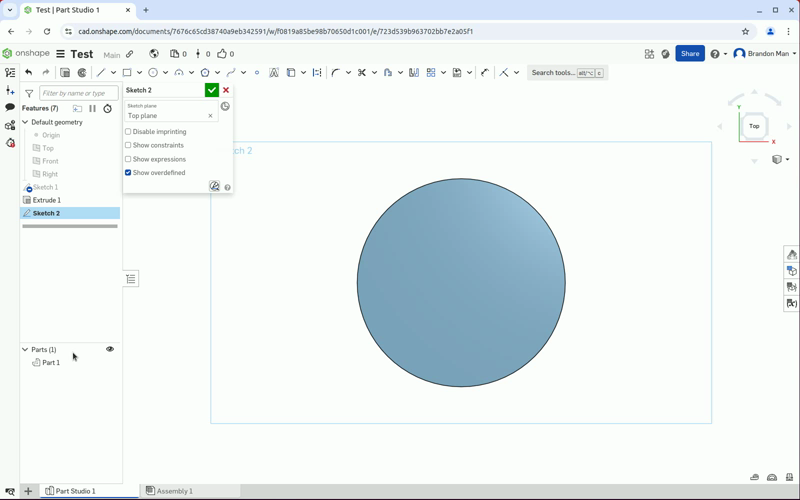
key(y)
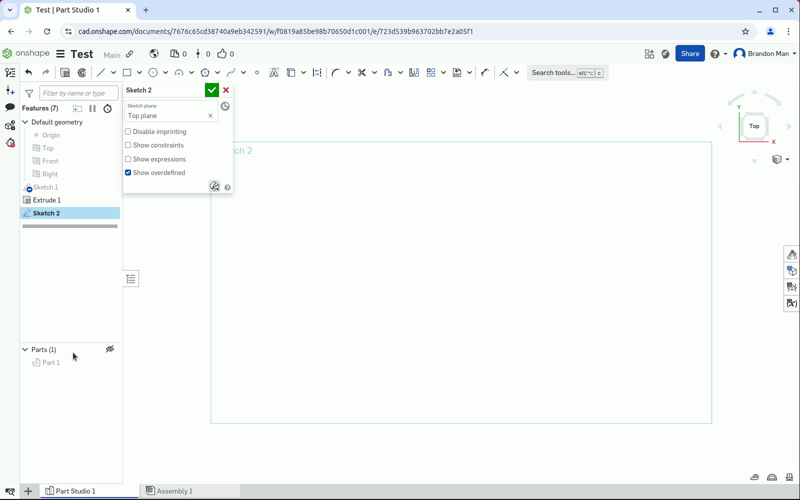
key(c)
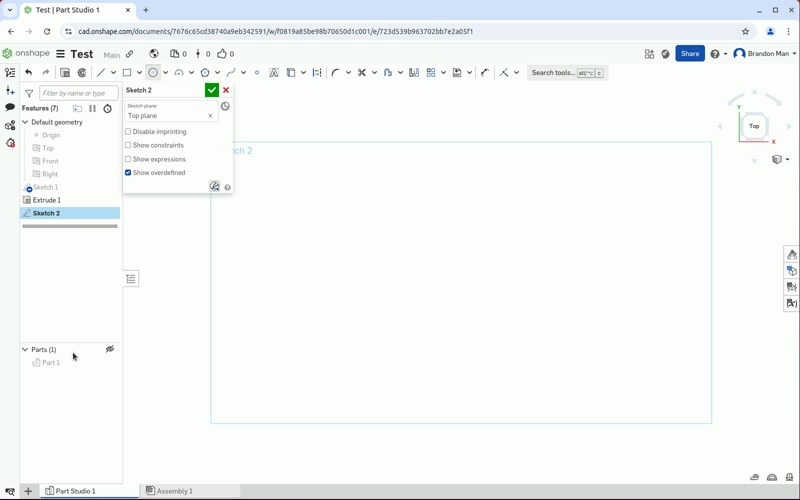
key_down(shift)
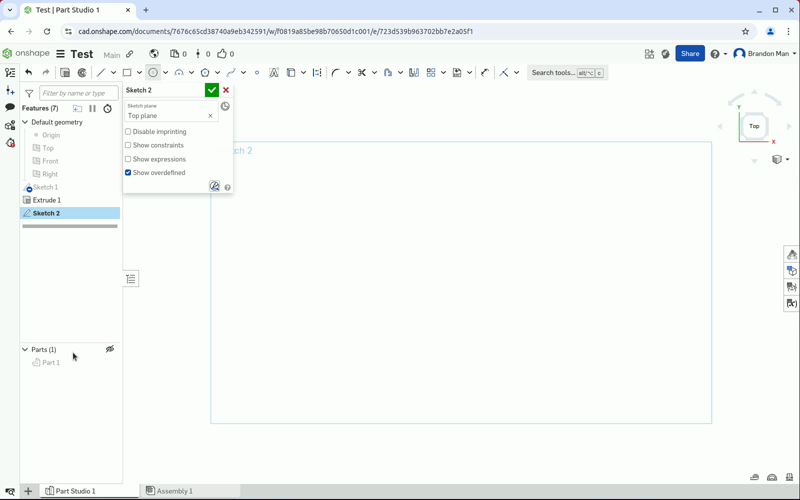
mouse_move(461, 282)
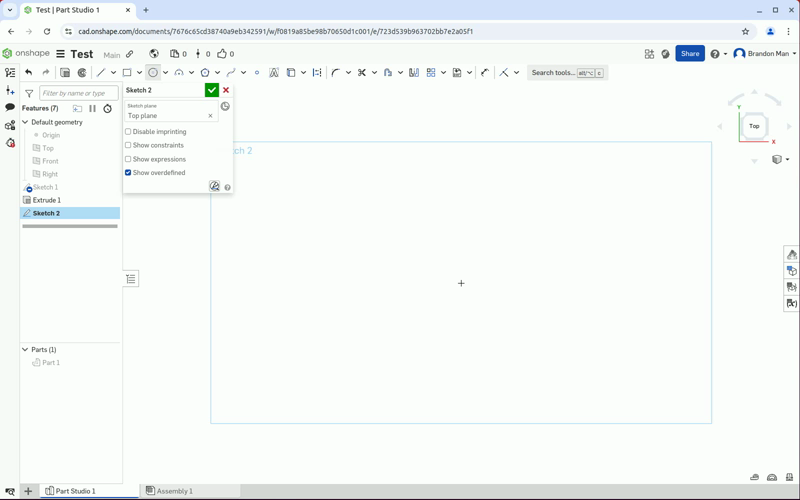
click(461, 282)
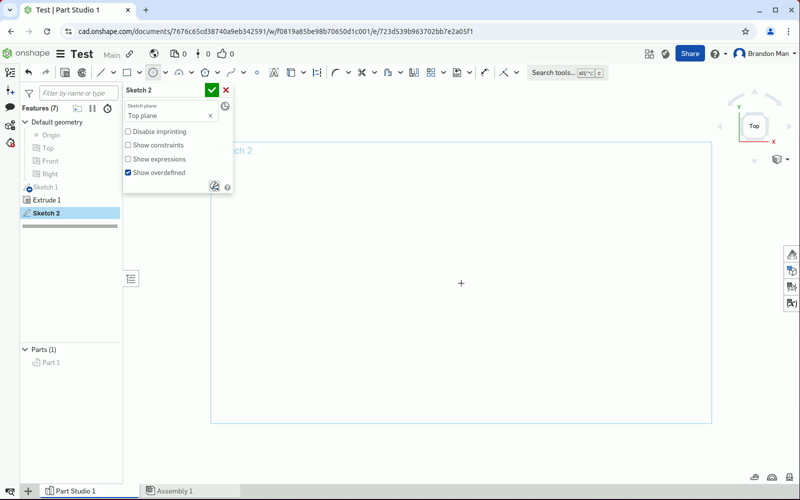
key_up(shift)
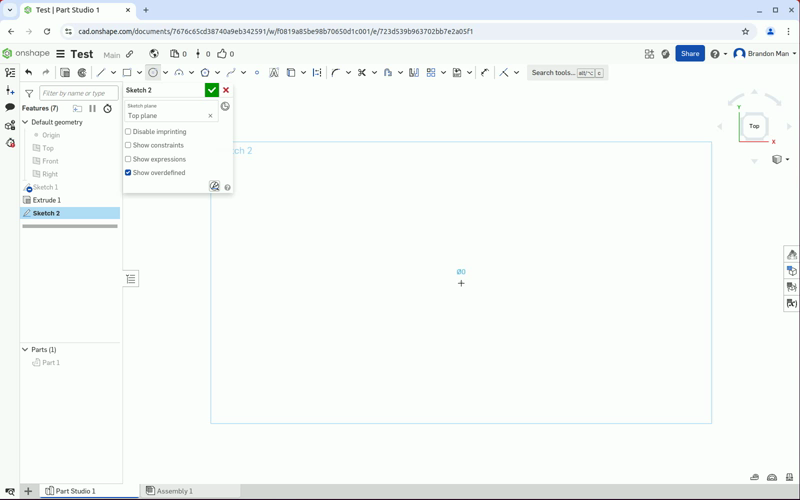
mouse_move(574, 282)
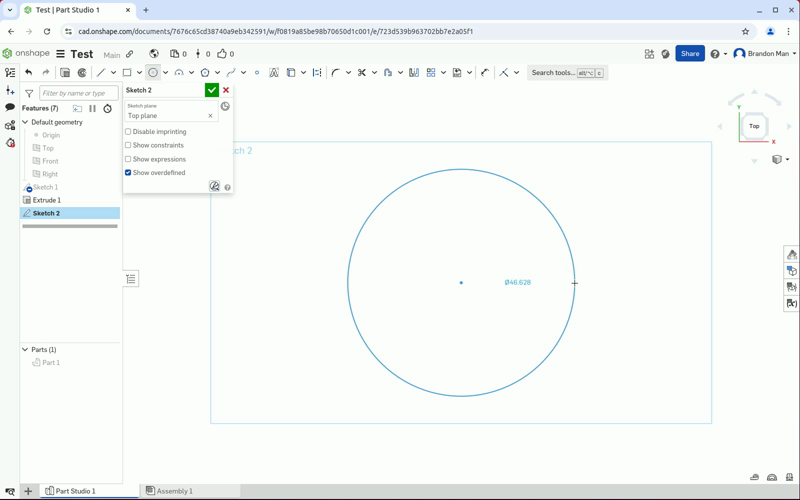
click(574, 282)
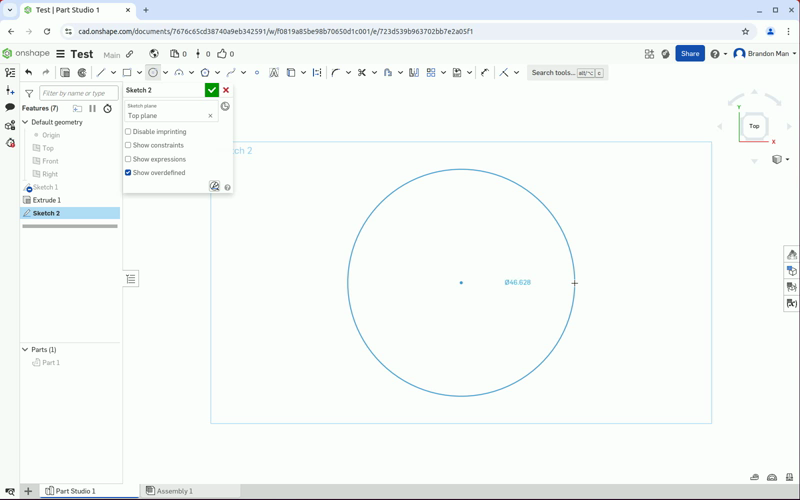
key(esc)
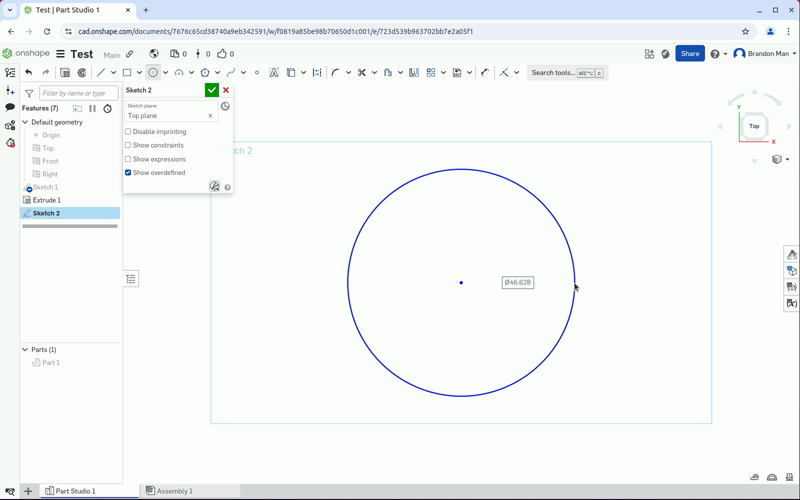
mouse_move(478, 250)
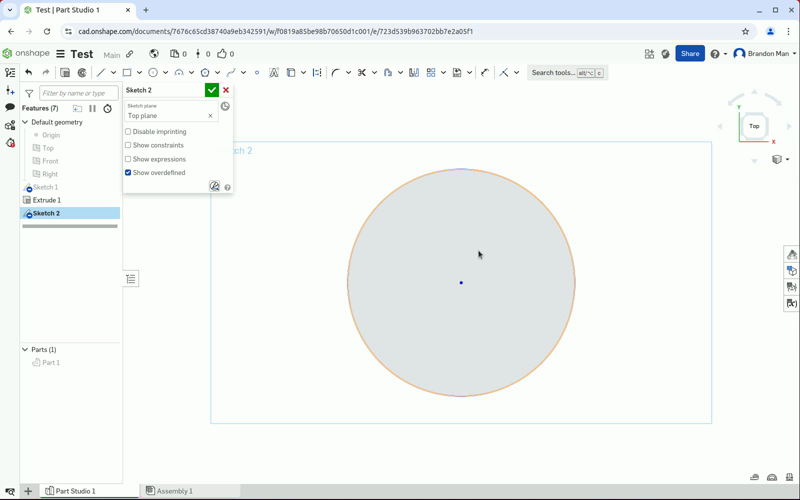
click(478, 250)
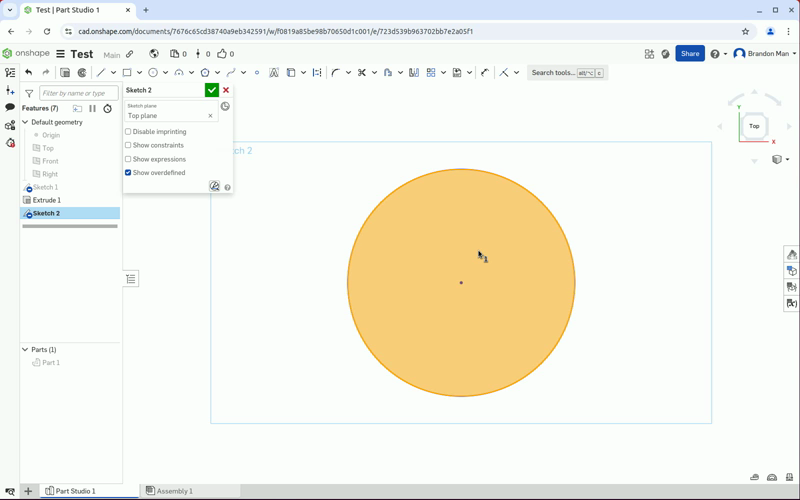
mouse_move(73, 352)
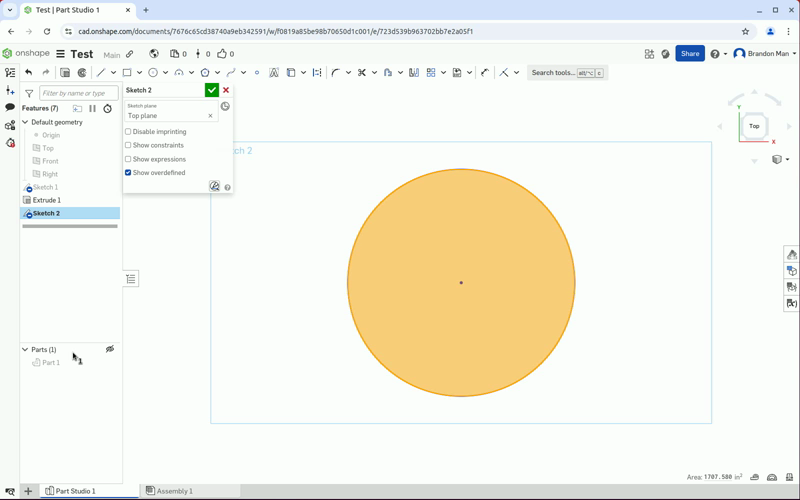
key(shift+y)
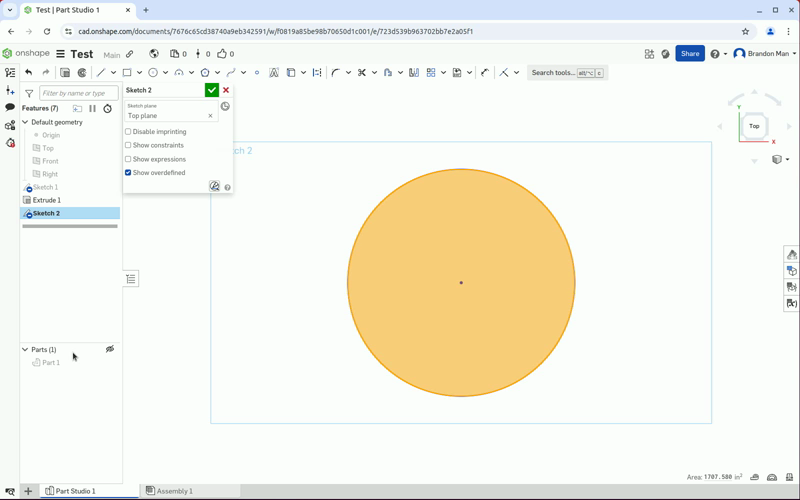
key(shift+e)
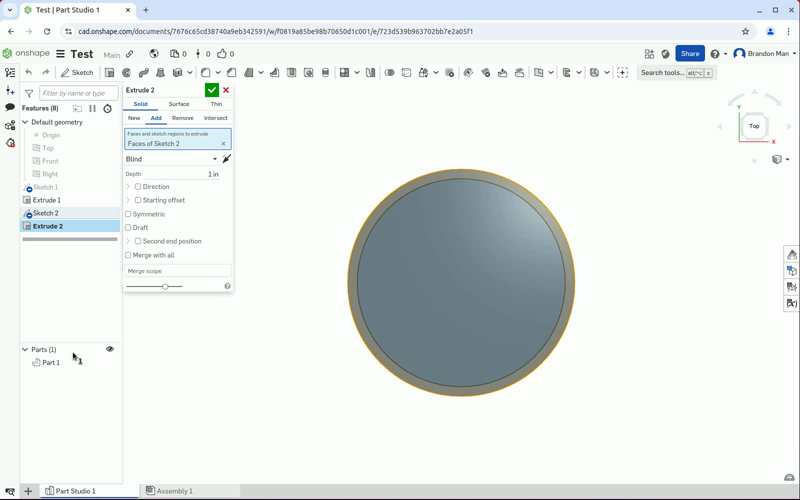
mouse_move(143, 106)
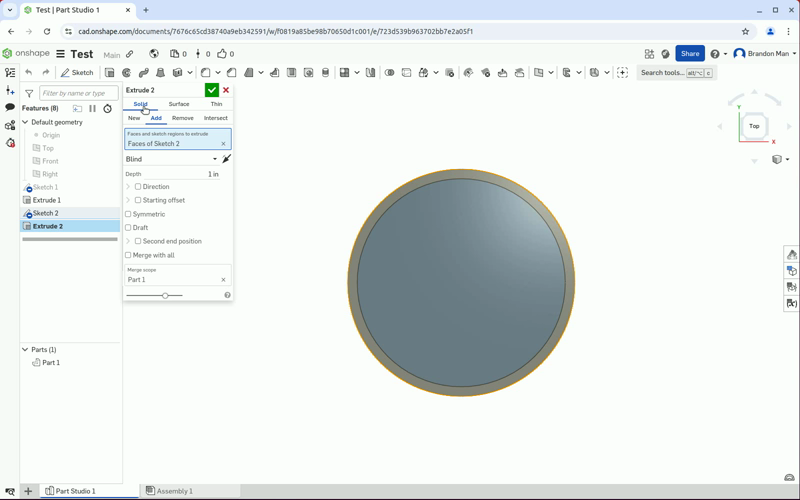
click(143, 106)
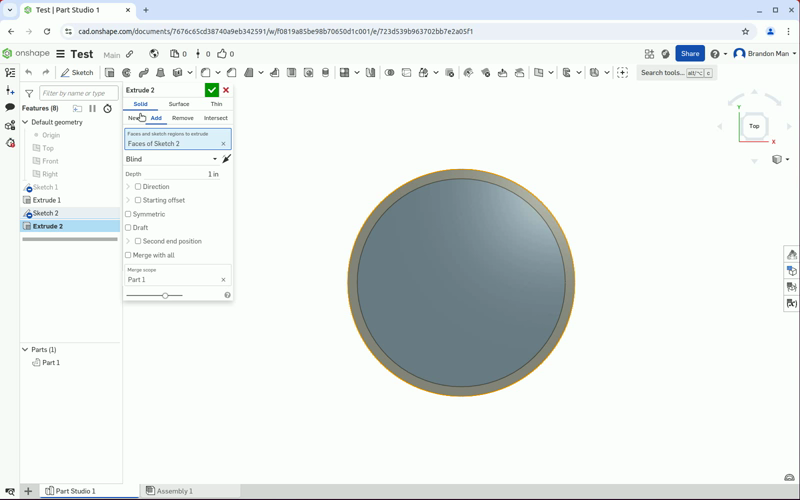
mouse_move(137, 120)
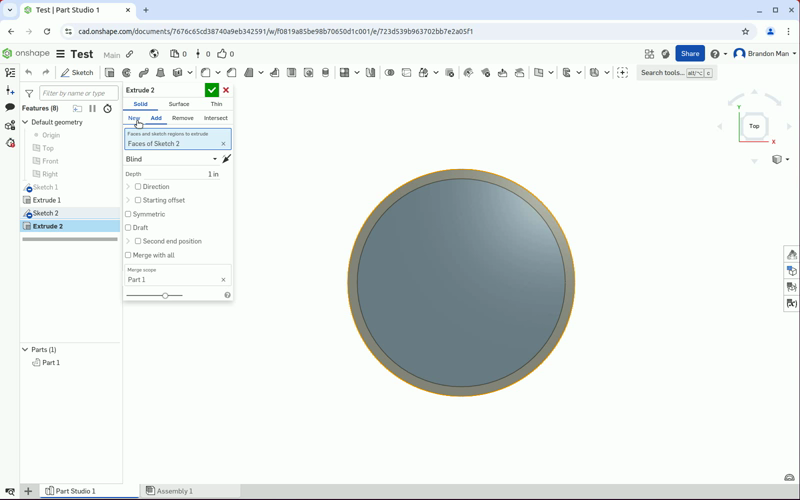
click(137, 120)
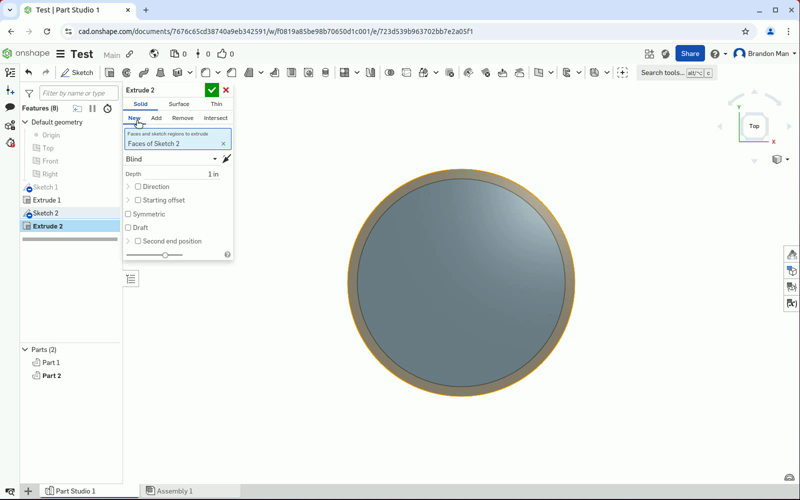
key(tab, 4)
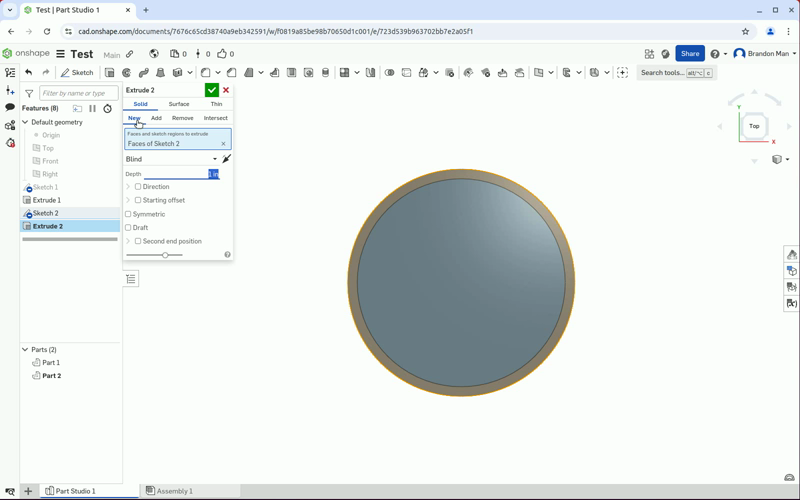
text(2.166)
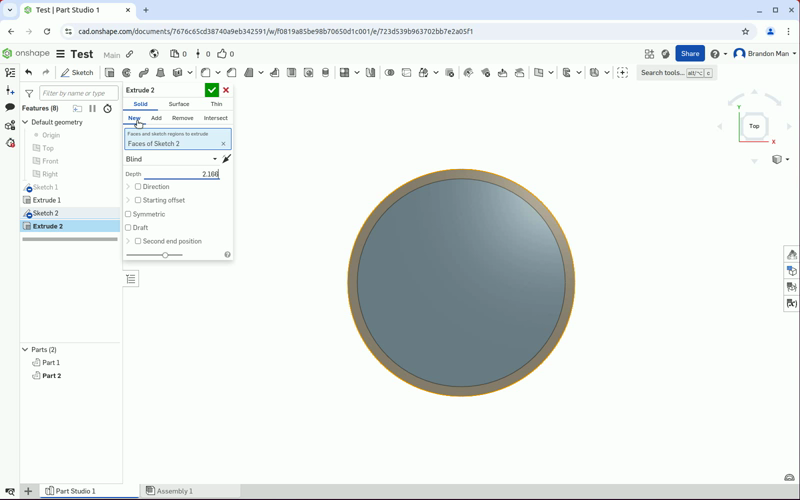
key(enter)
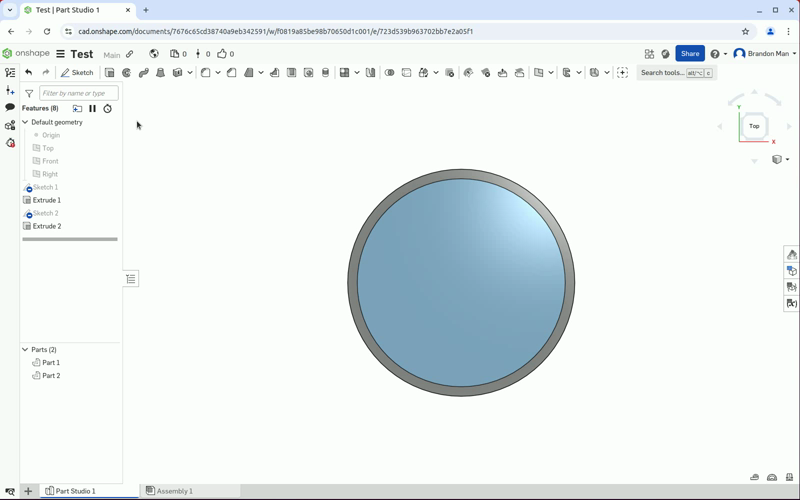
key(shift+h)
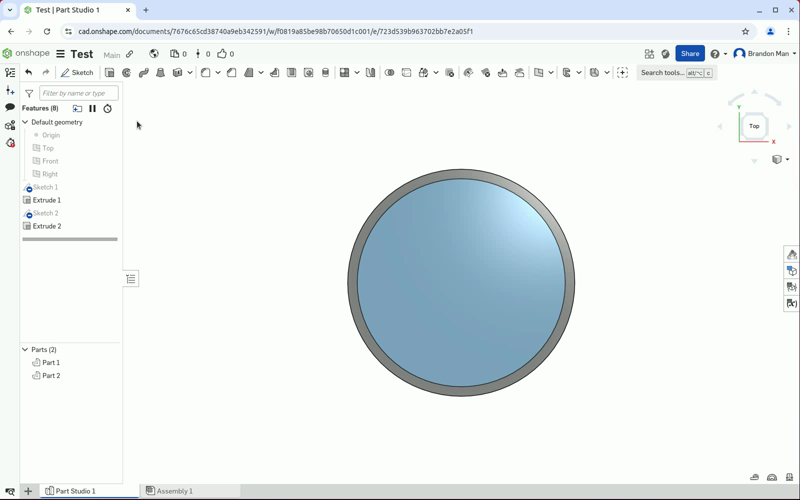
key(shift+h)
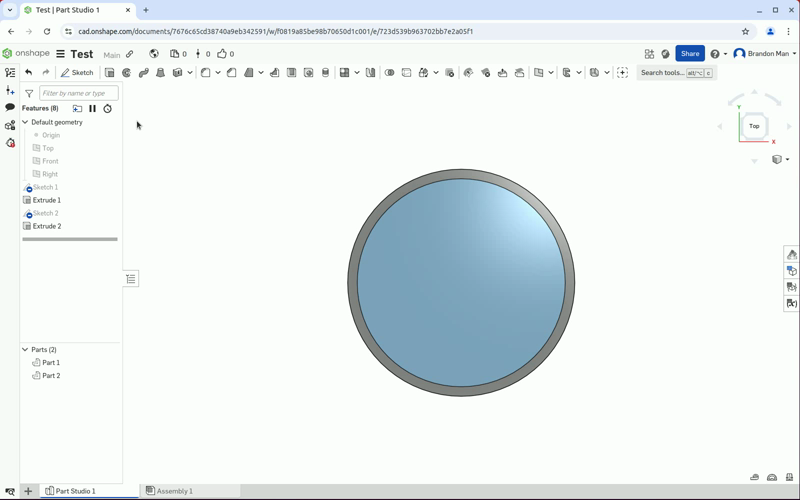
mouse_move(73, 189)
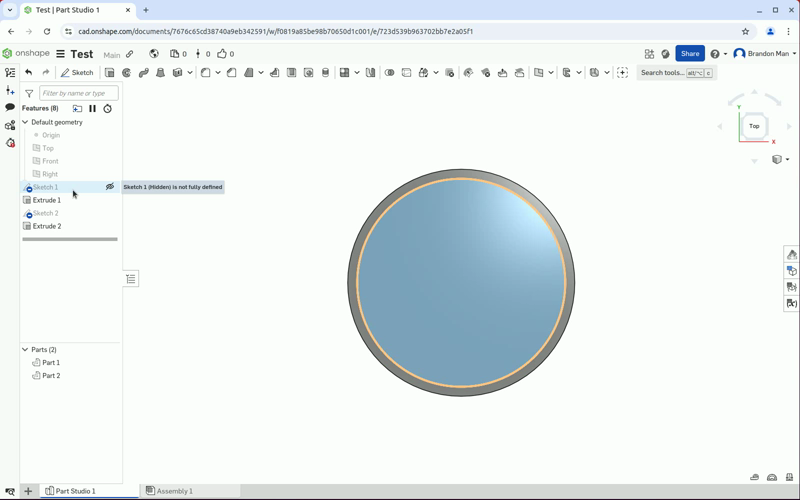
click(73, 189)
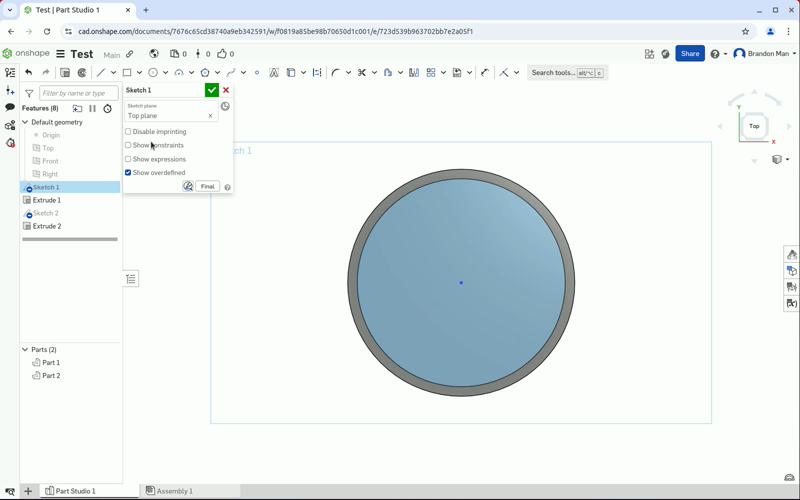
mouse_move(229, 92)
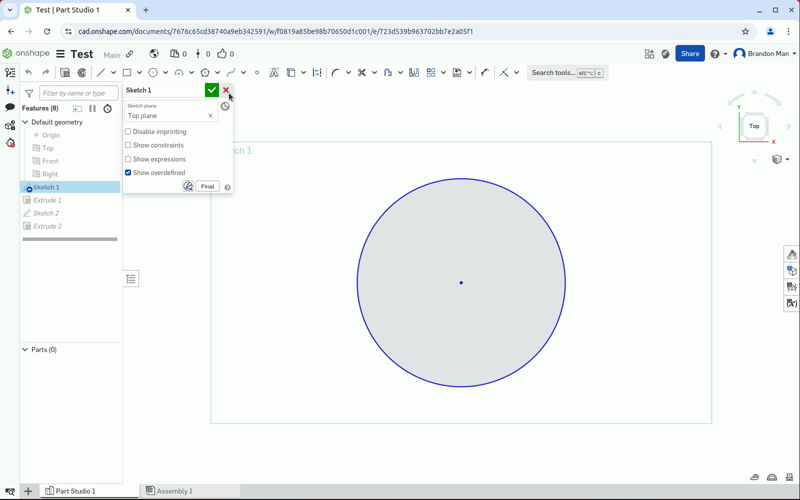
click(229, 92)
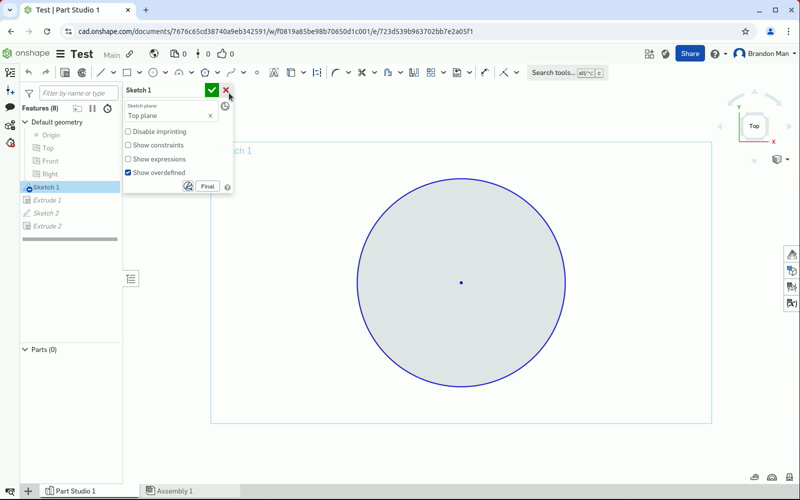
key(shift+s)
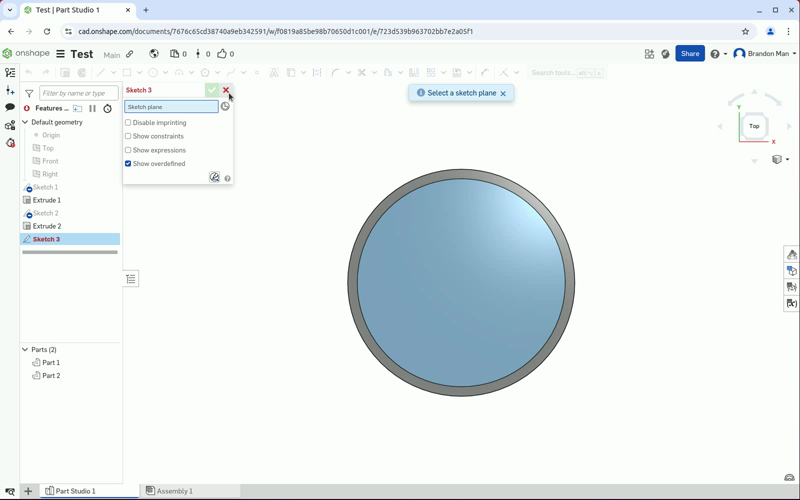
mouse_move(73, 150)
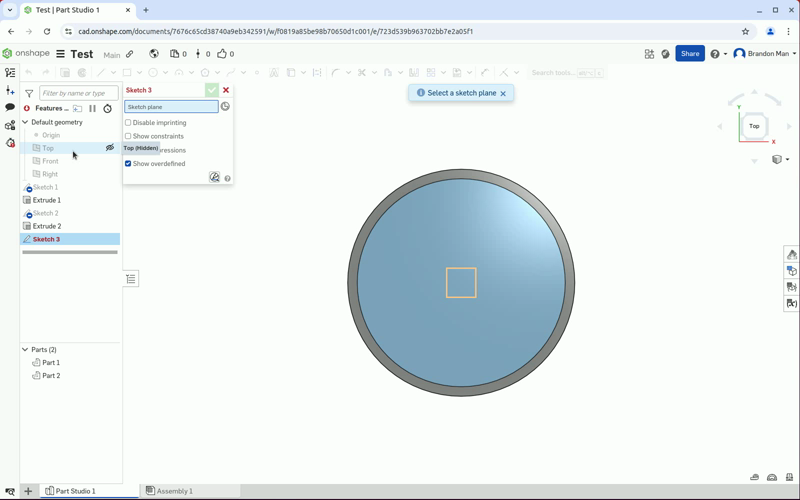
click(73, 150)
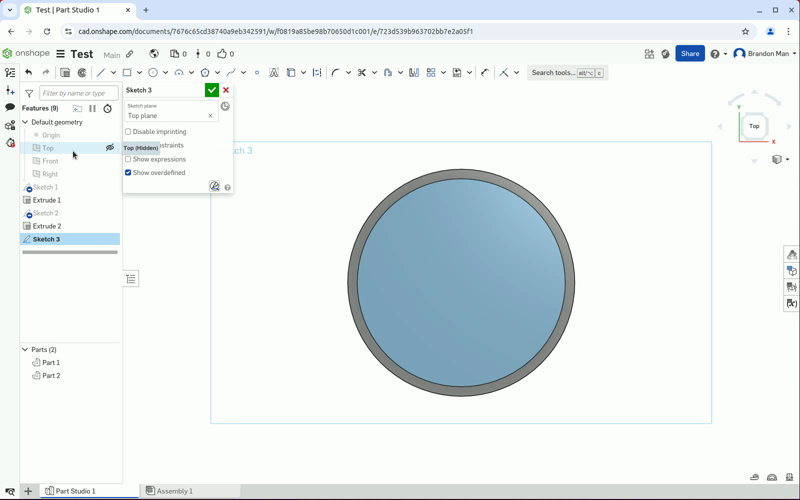
mouse_move(73, 352)
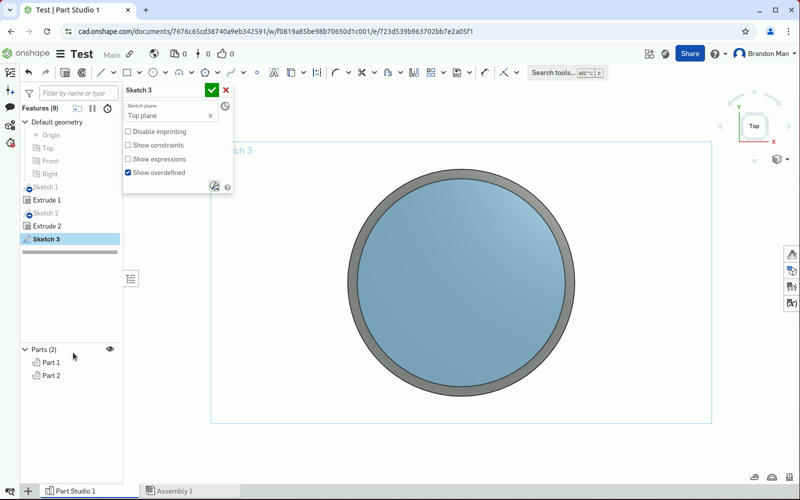
key(y)
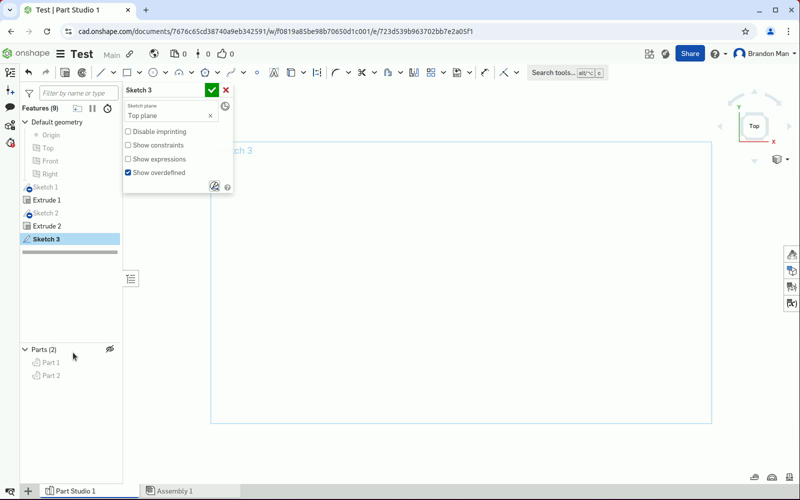
key(c)
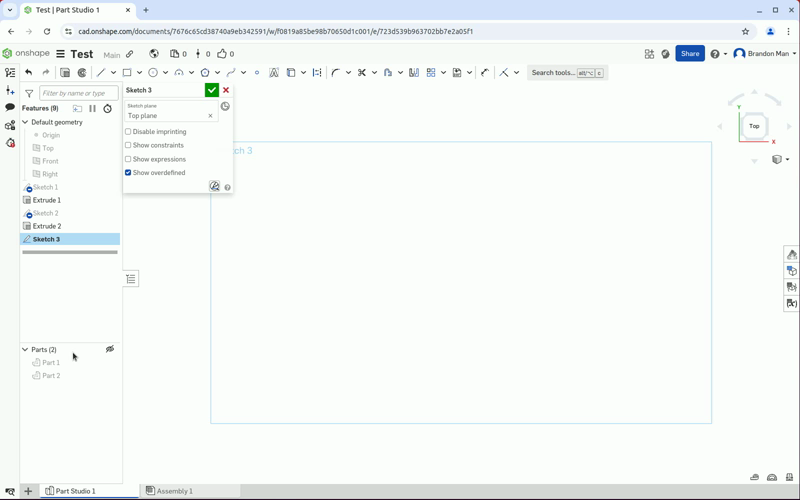
key_down(shift)
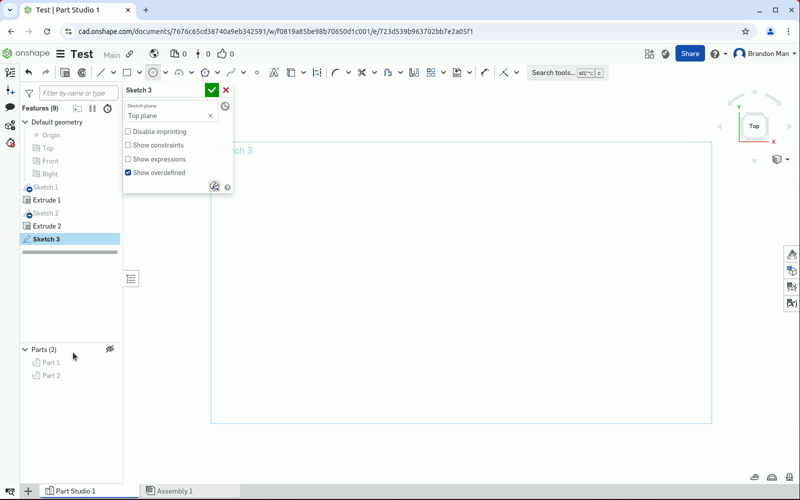
mouse_move(461, 282)
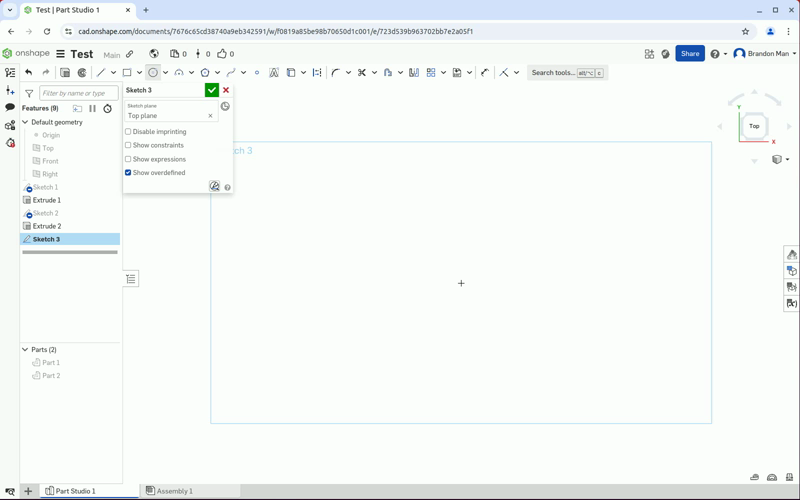
click(461, 282)
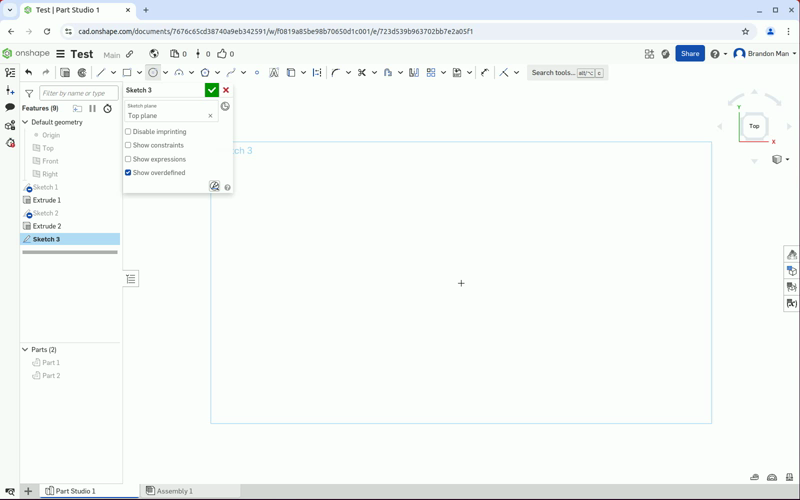
key_up(shift)
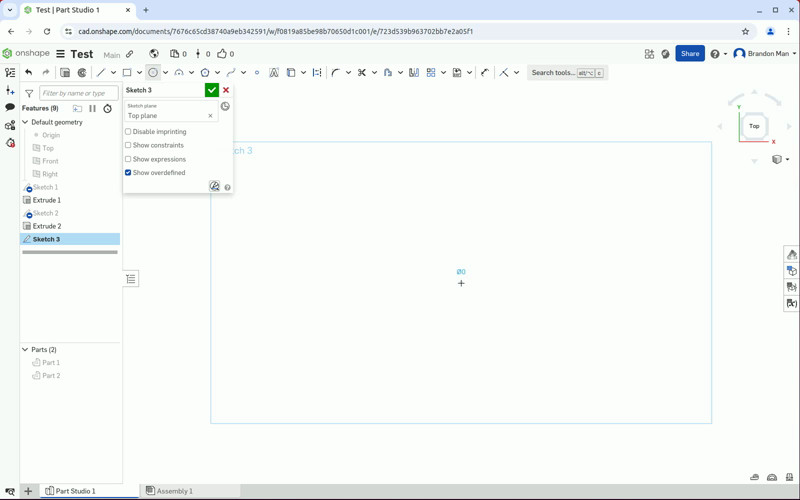
mouse_move(507, 282)
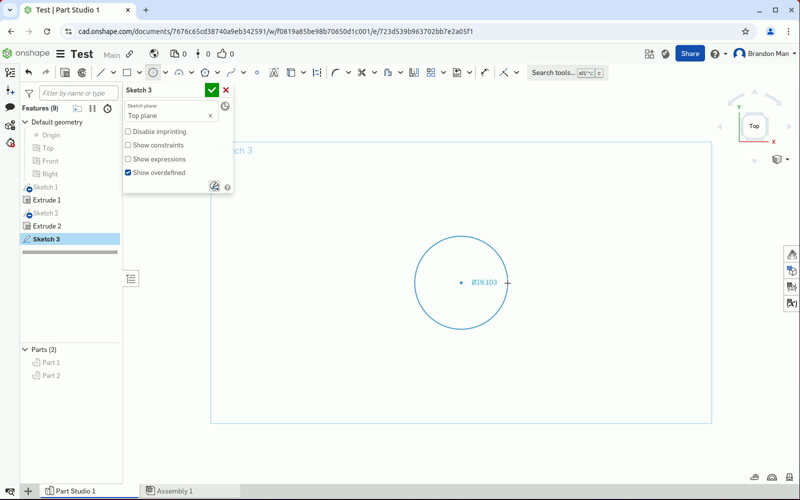
click(507, 282)
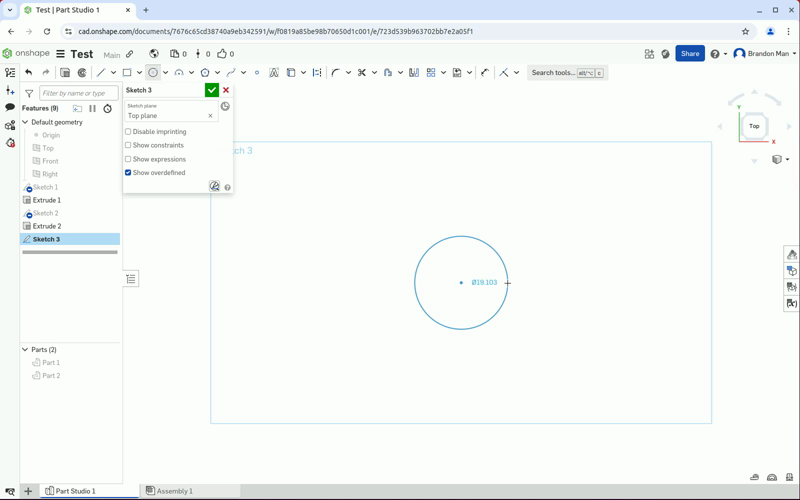
key(esc)
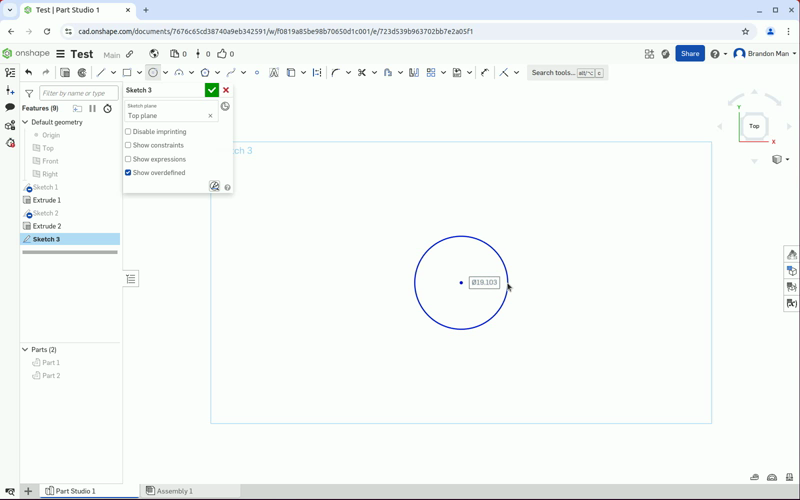
mouse_move(489, 286)
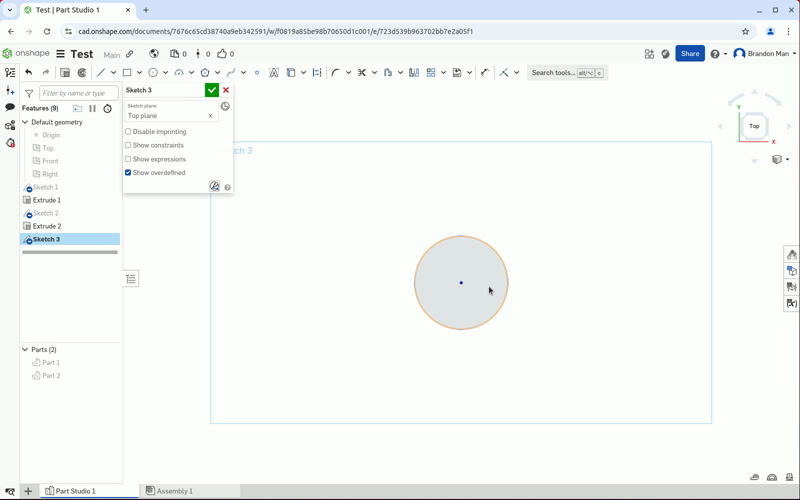
click(489, 286)
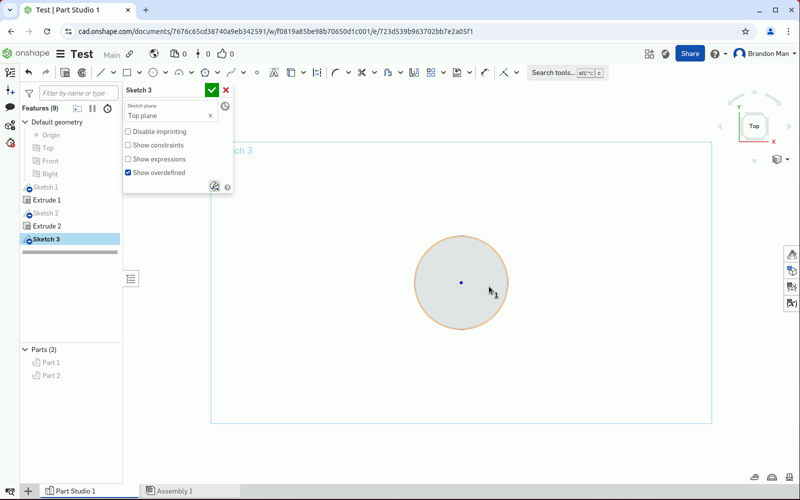
mouse_move(73, 352)
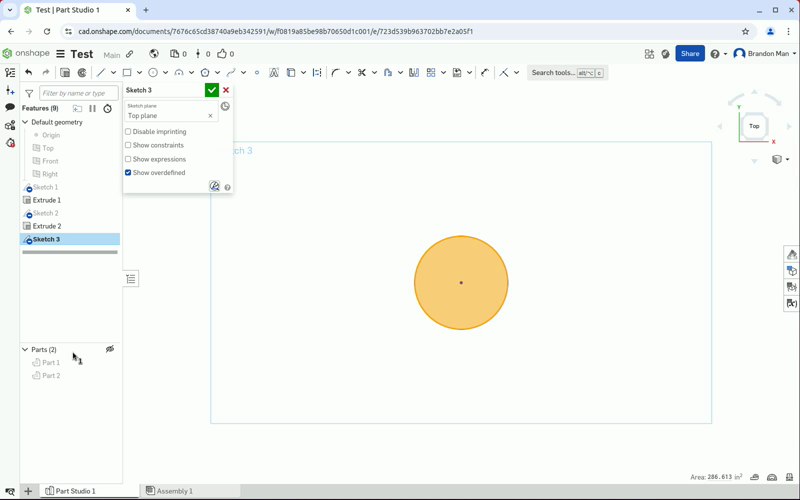
key(shift+y)
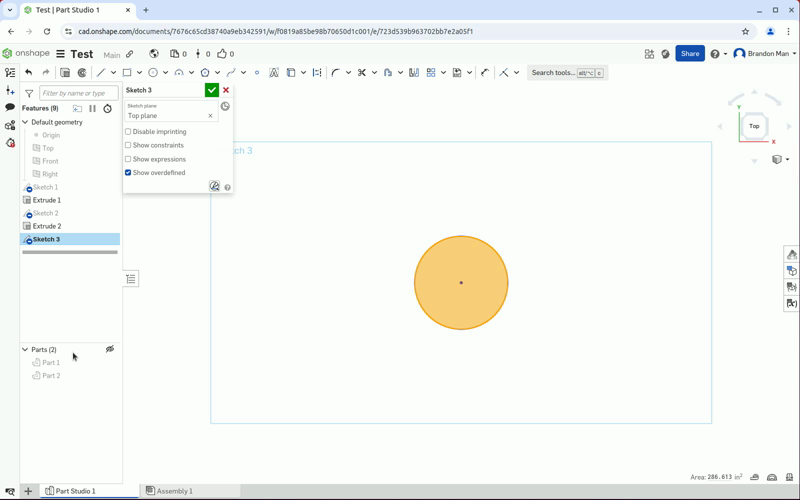
key(shift+e)
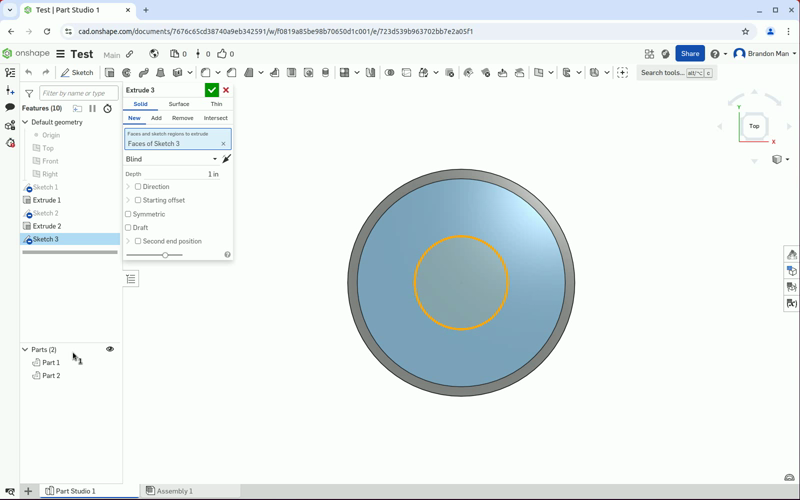
mouse_move(143, 106)
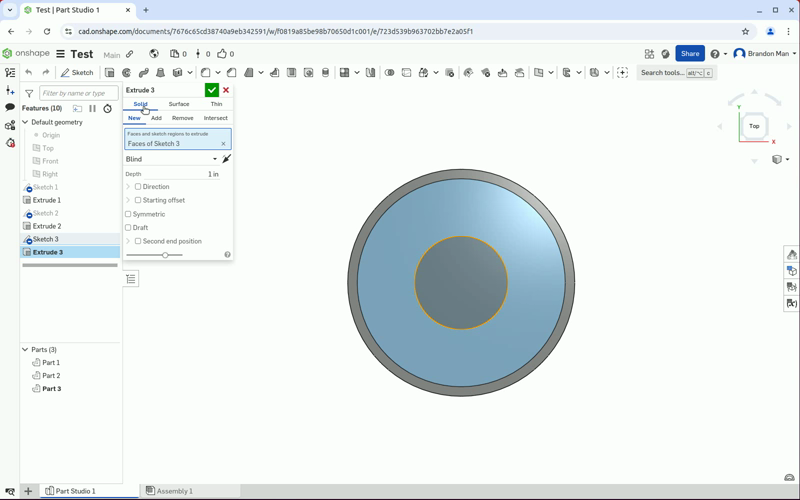
click(143, 106)
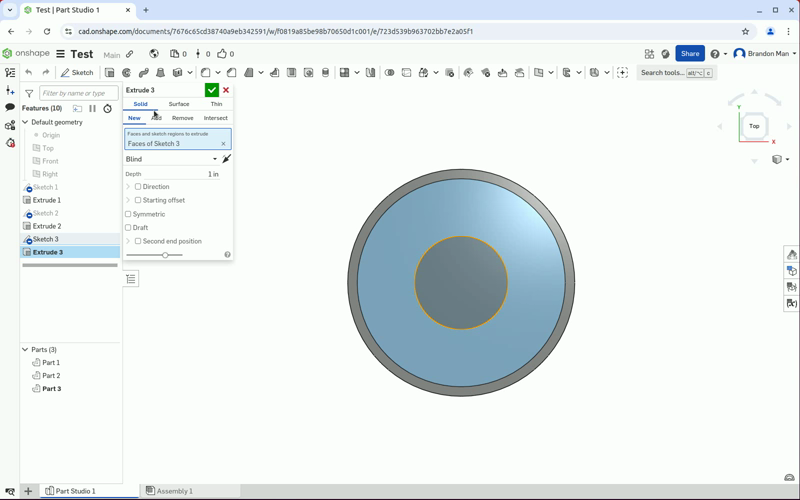
mouse_move(186, 120)
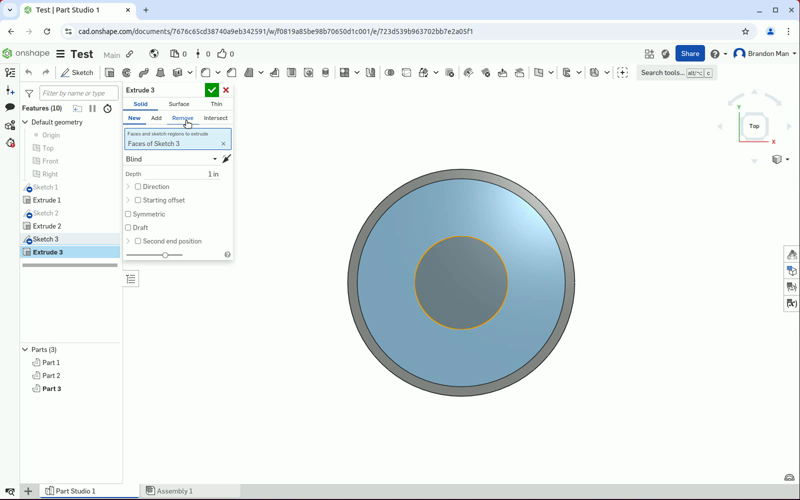
click(186, 120)
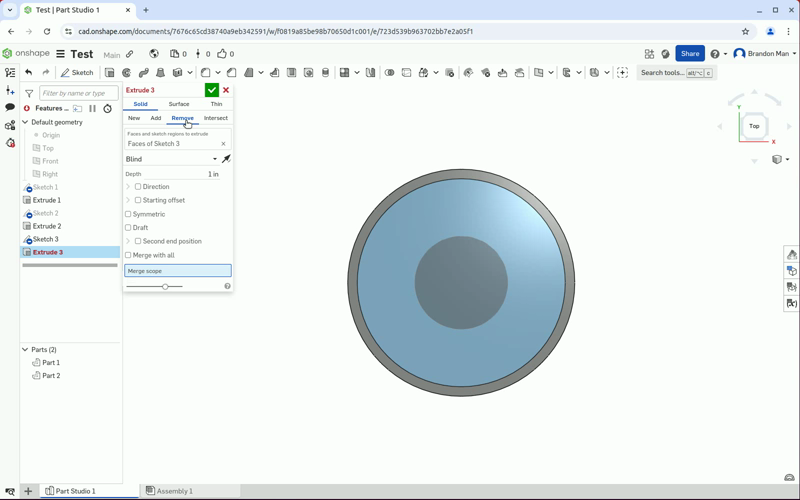
key(tab, 4)
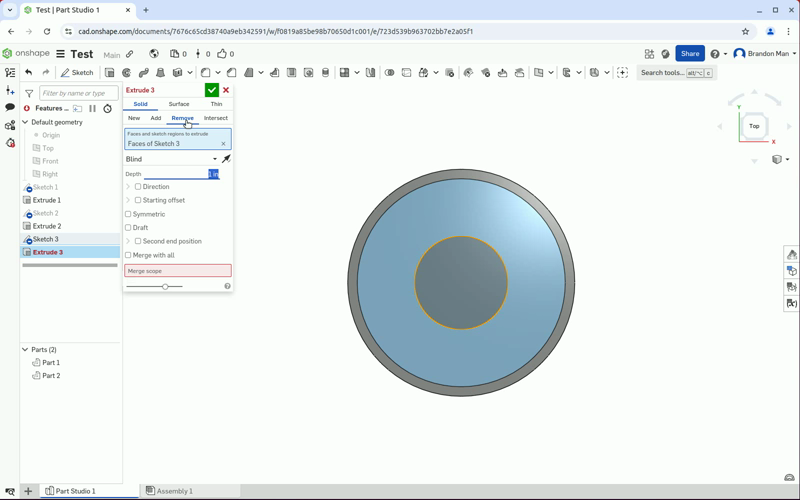
text(-30.57)
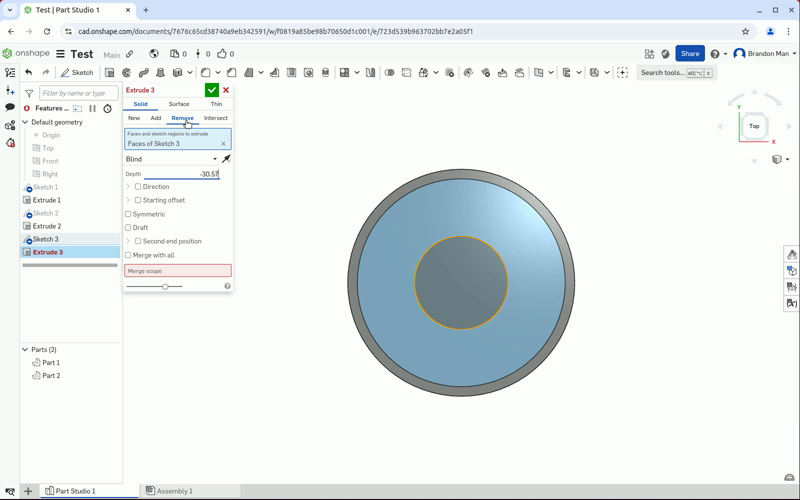
key(tab, 6)
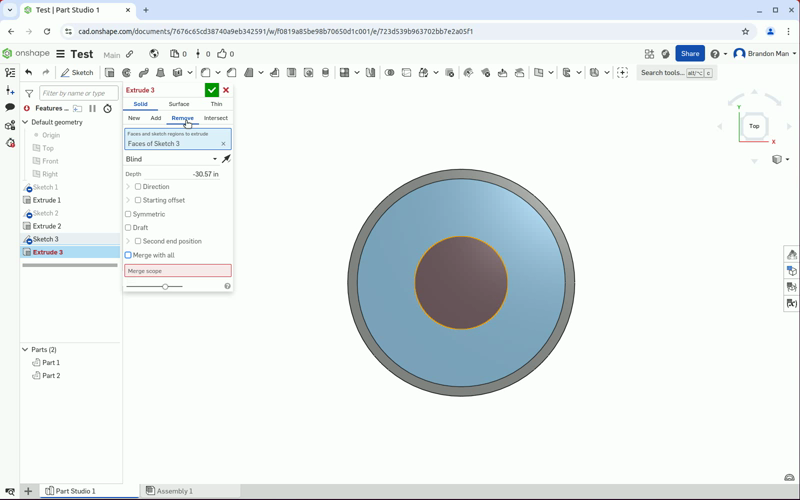
key(space)
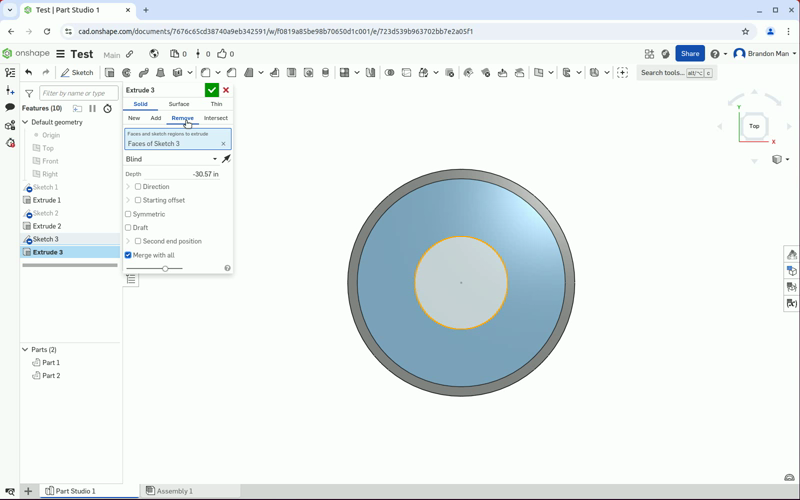
key(enter)
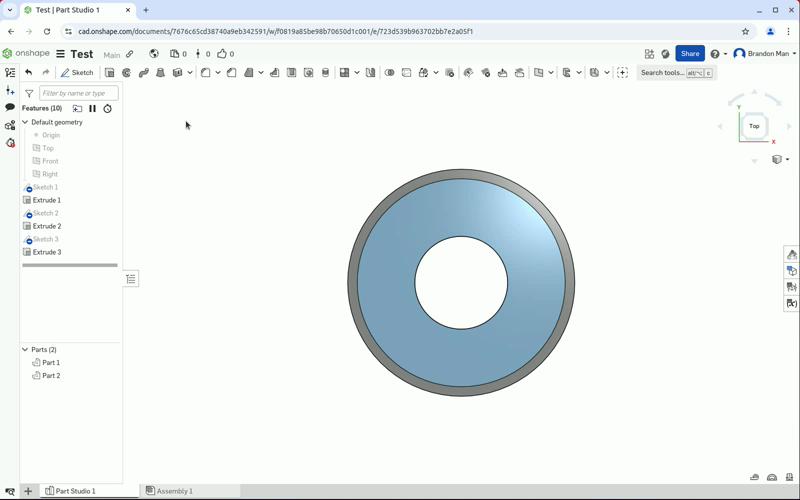
key(shift+h)
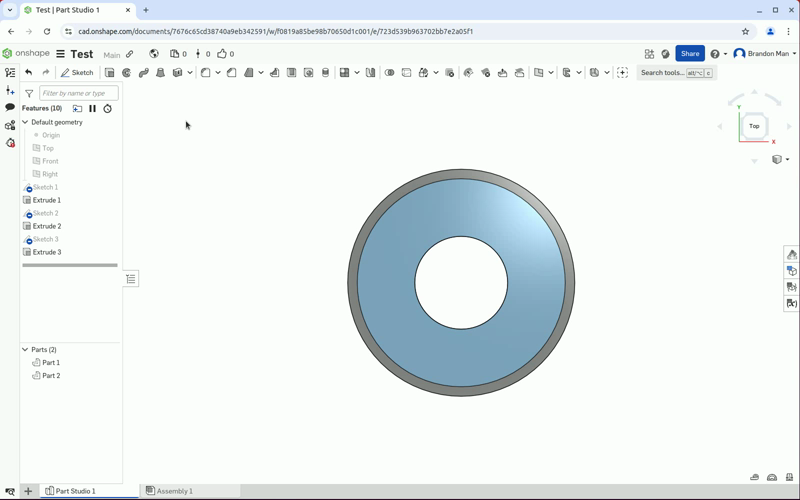
key(shift+h)
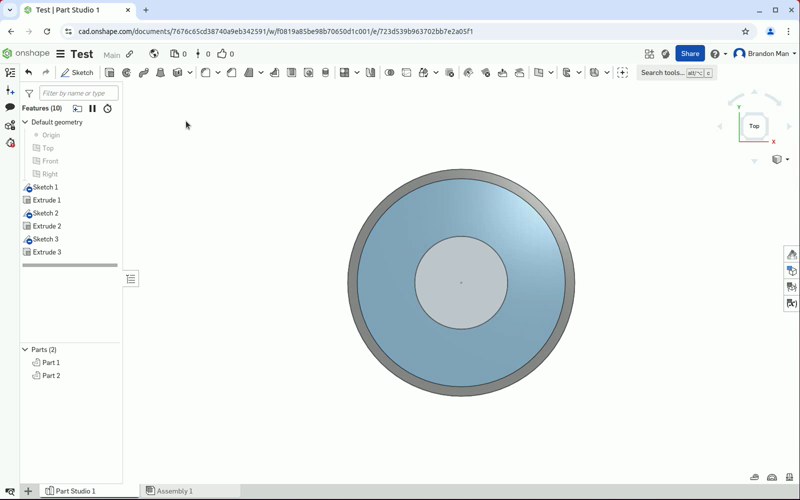
key(shift+7)
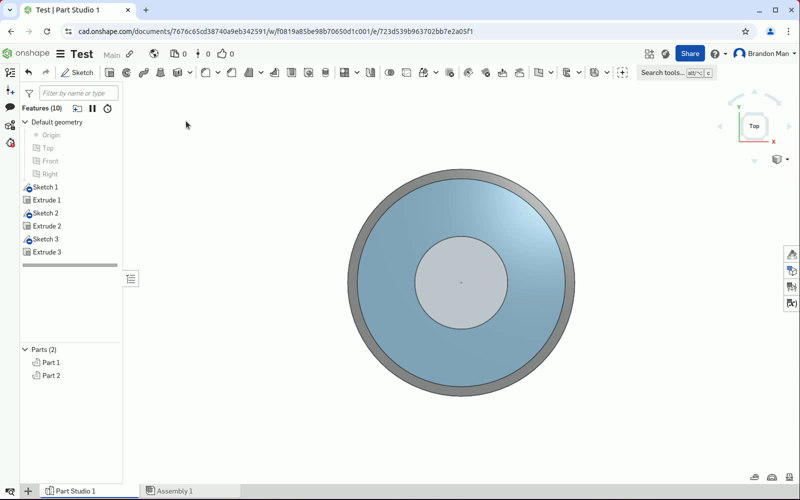
key(up, 3)
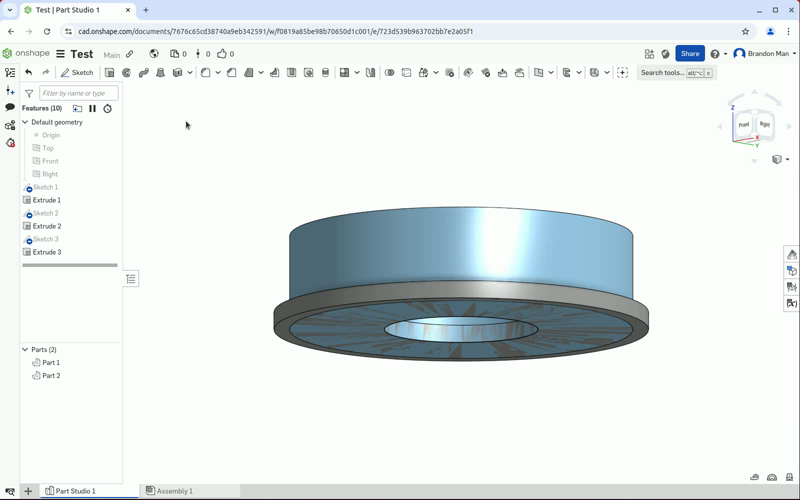
key(left, 3)
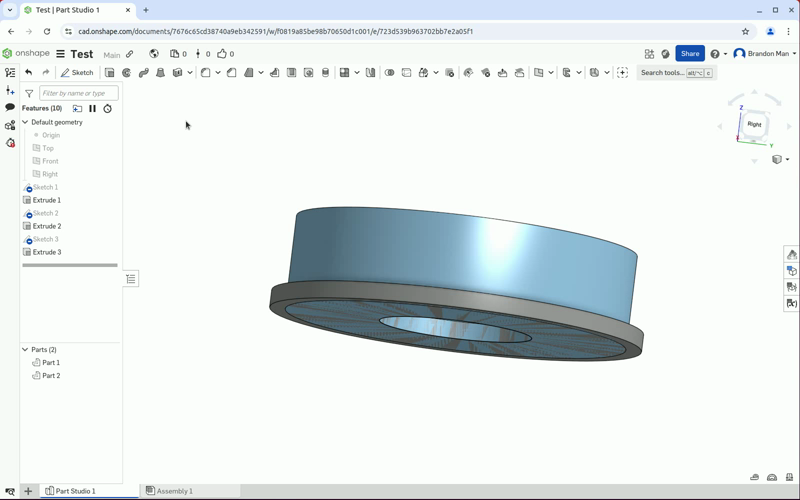
key(right, 3)
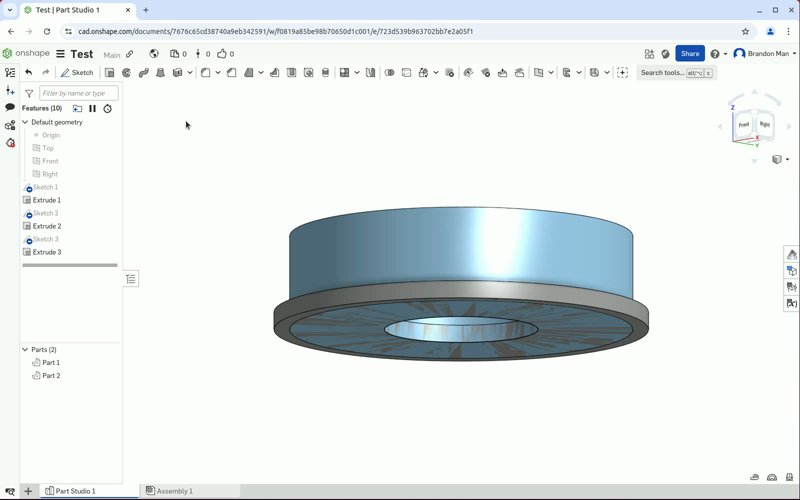
key(down, 3)
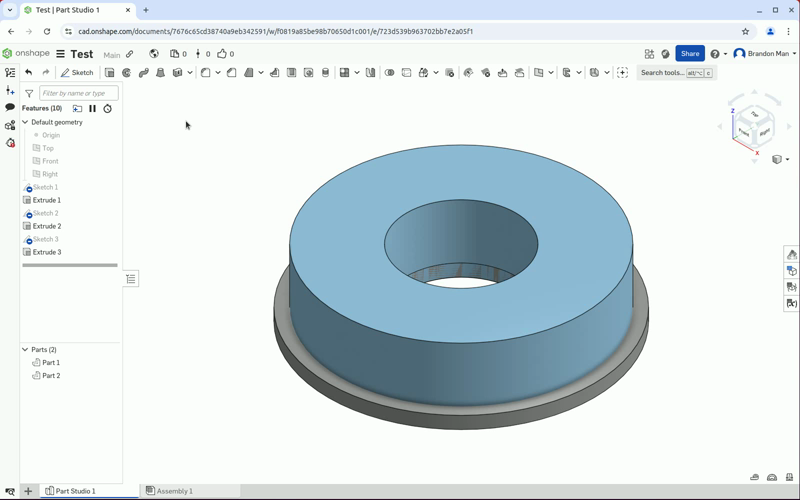
mouse_move(73, 189)
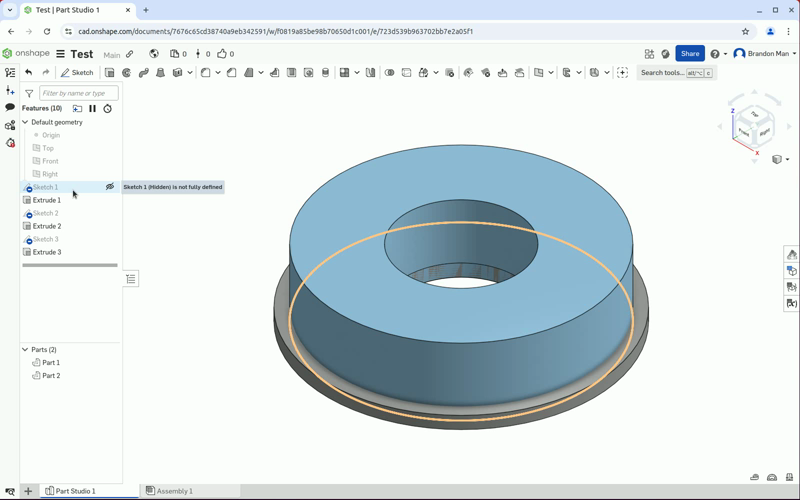
click(73, 189)